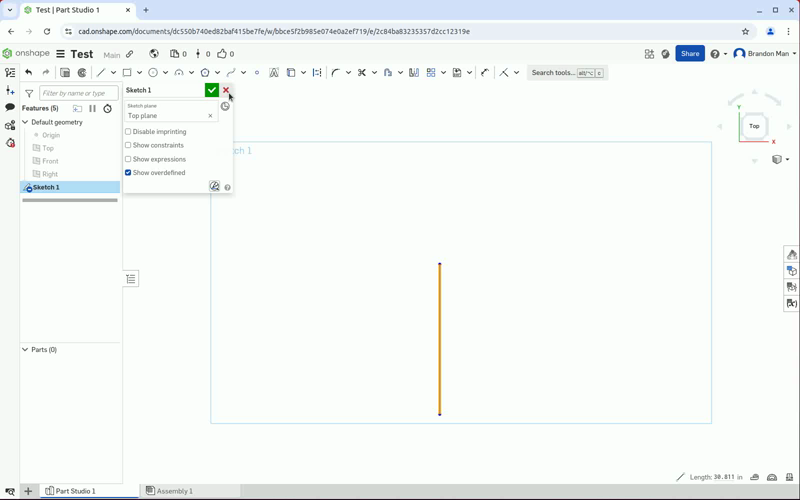
key(shift+h)
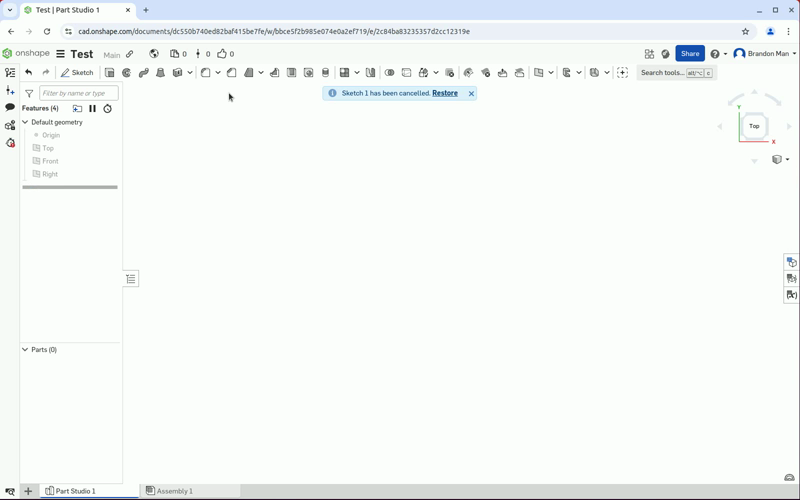
mouse_move(73, 352)
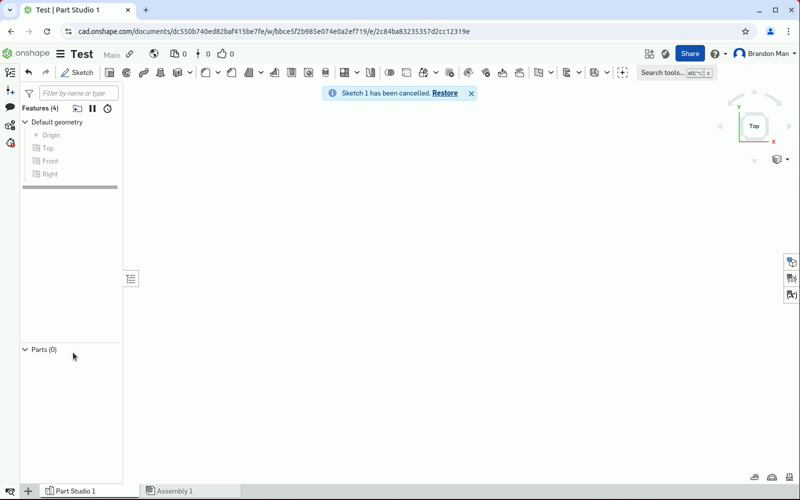
key(y)
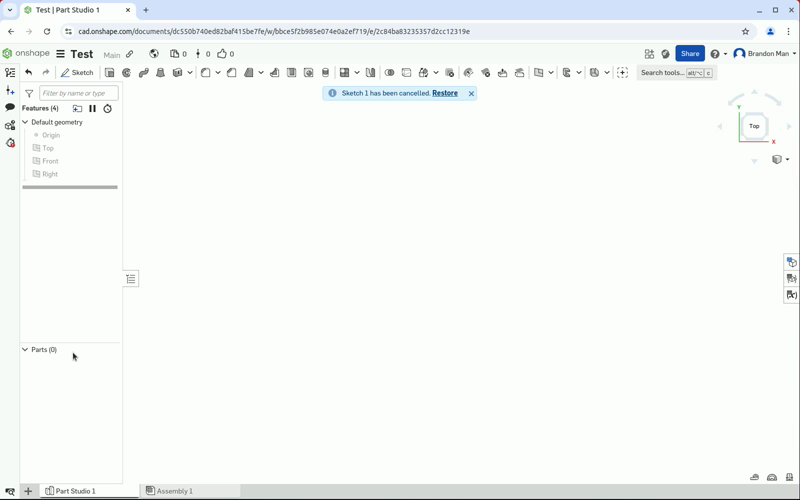
key(shift+p)
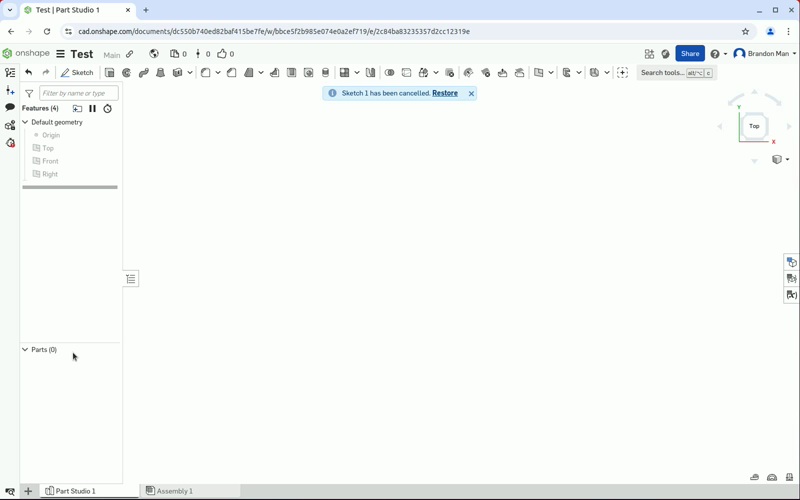
key(space)
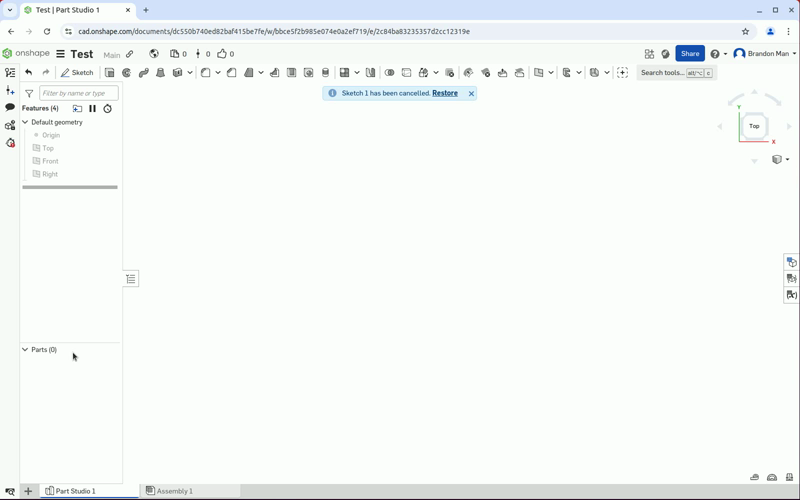
key_down(shift)
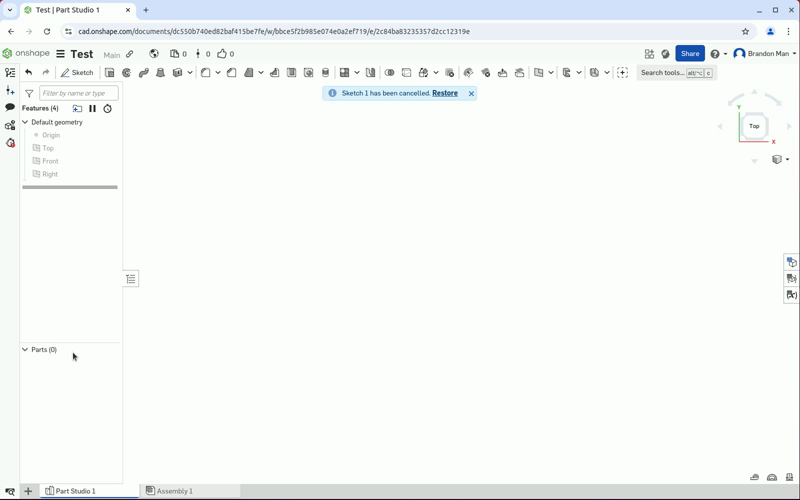
key(up)
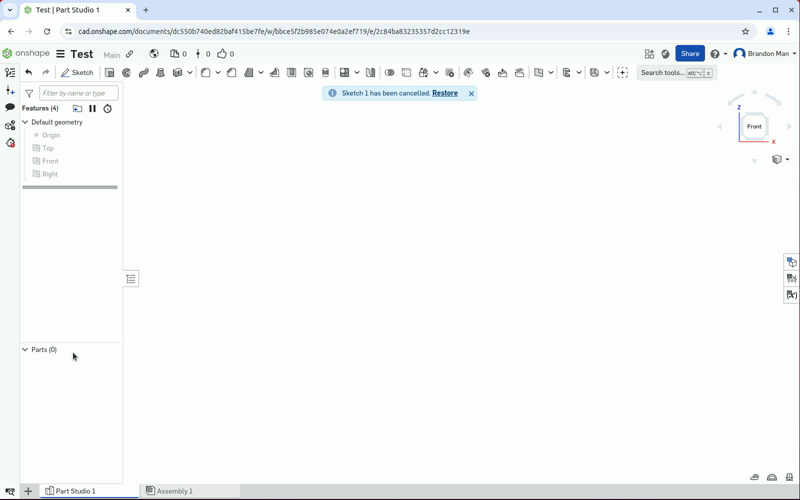
key_up(shift)
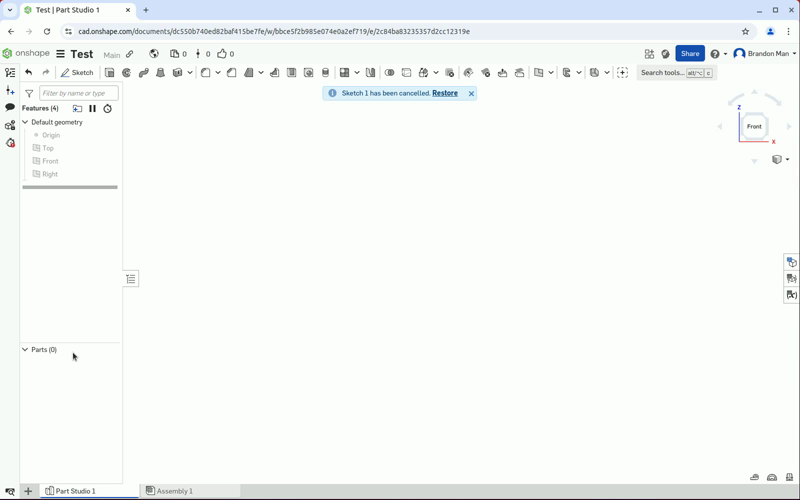
mouse_move(73, 352)
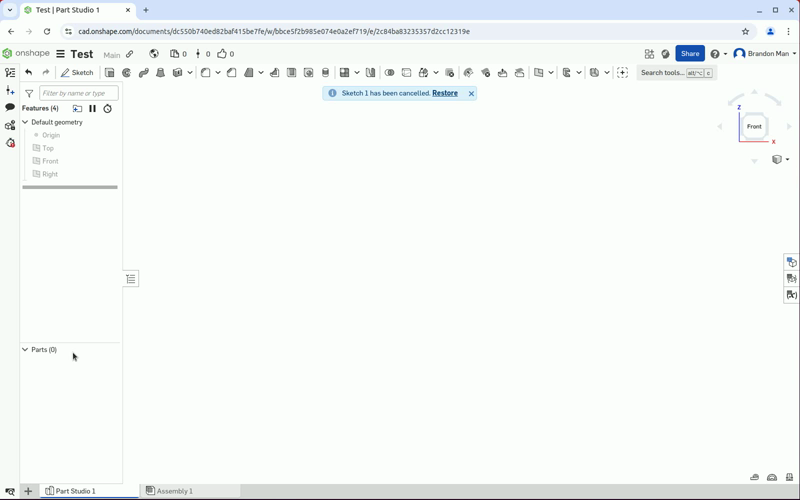
key(shift+y)
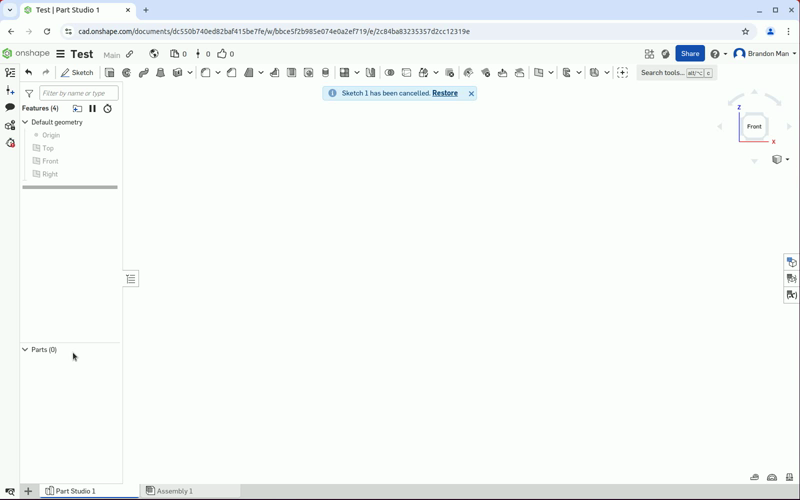
key(shift+s)
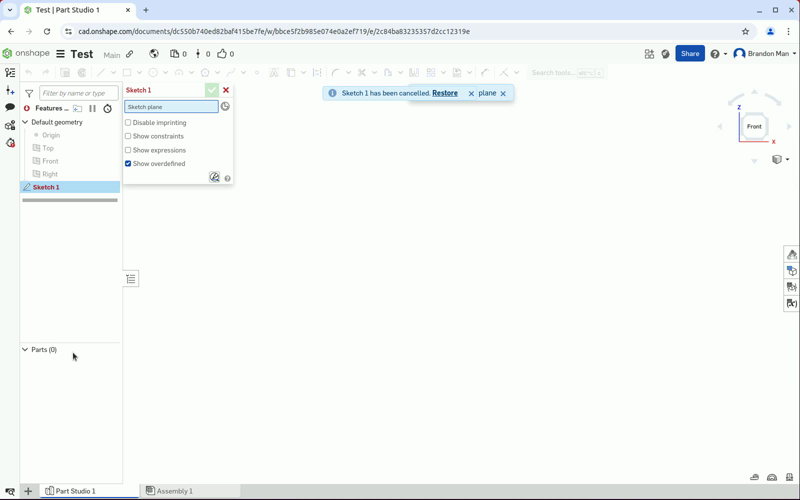
mouse_move(73, 163)
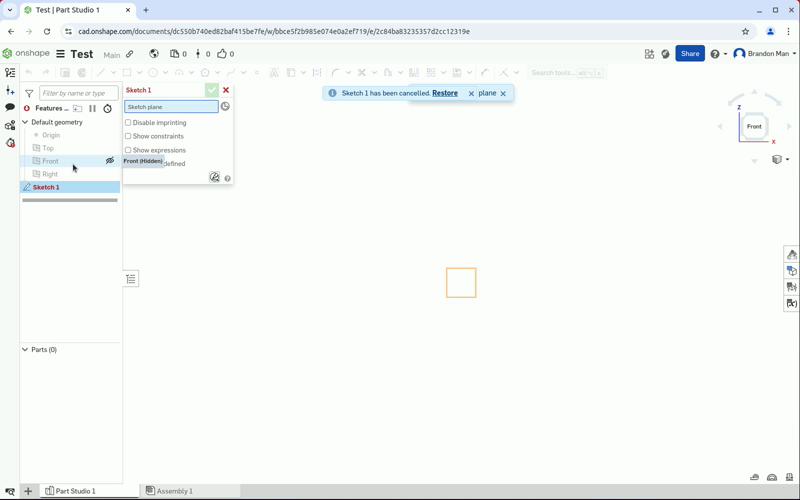
click(73, 163)
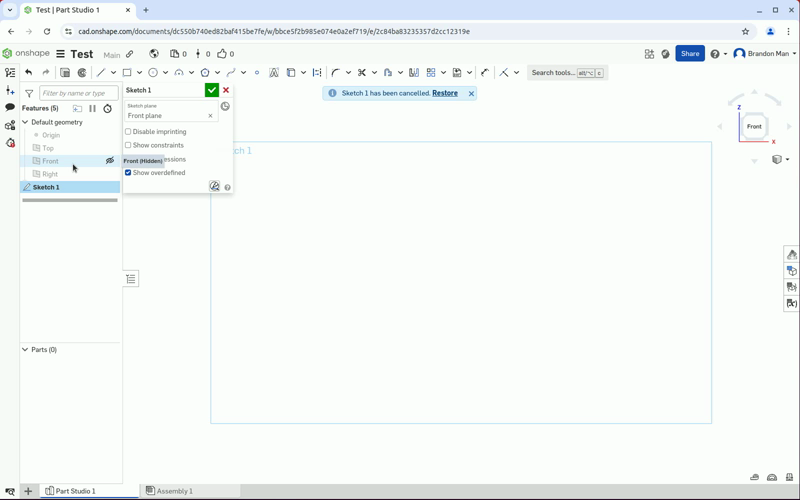
mouse_move(73, 352)
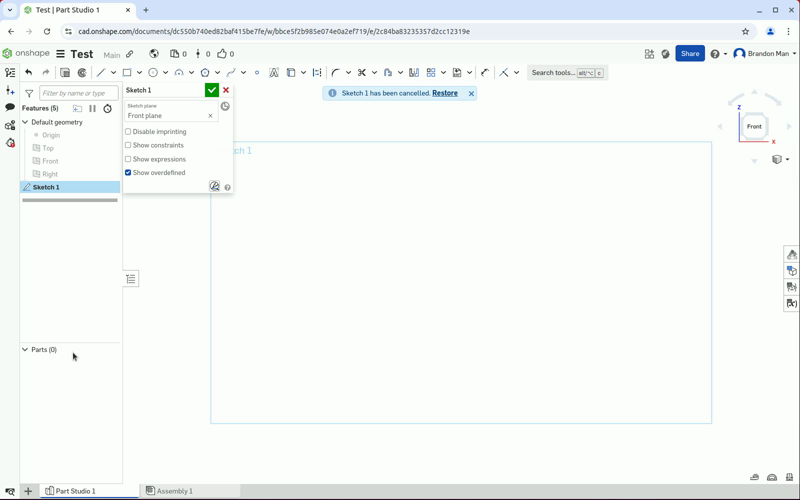
key(y)
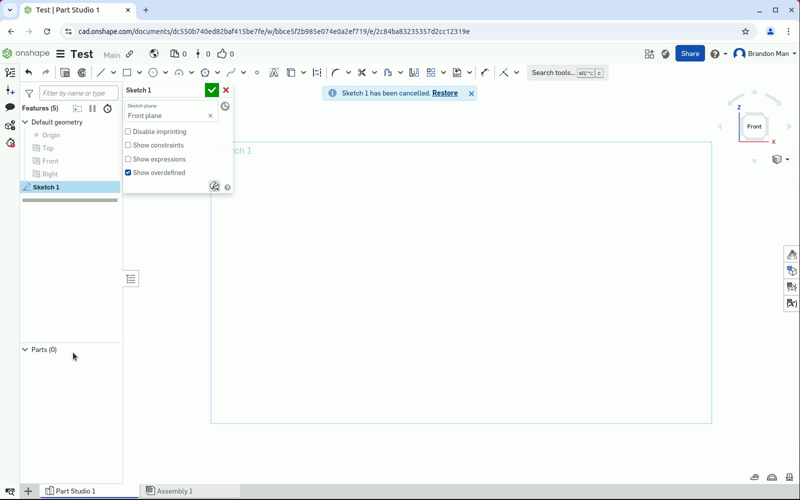
key(l)
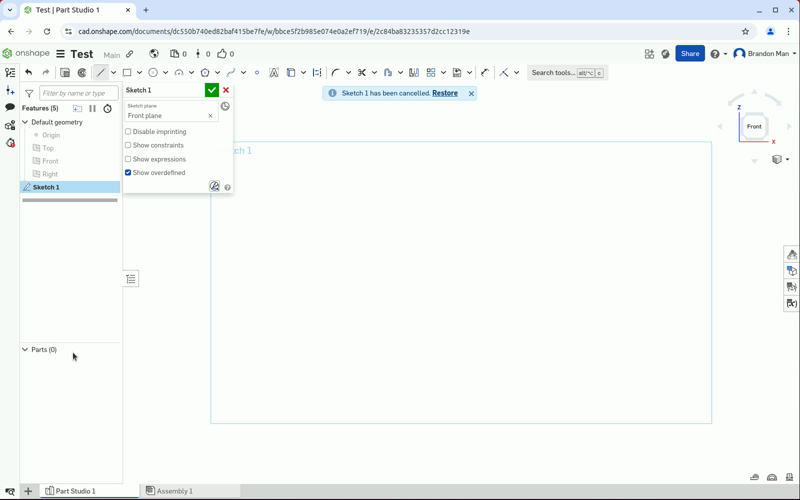
key_down(shift)
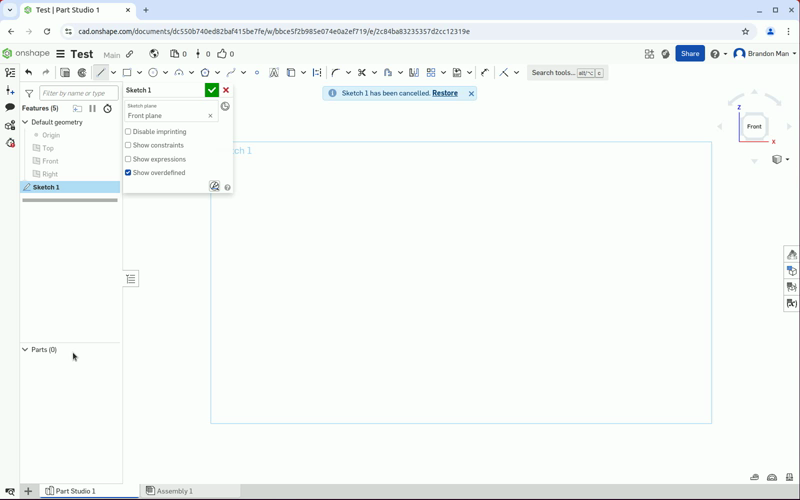
mouse_move(460, 282)
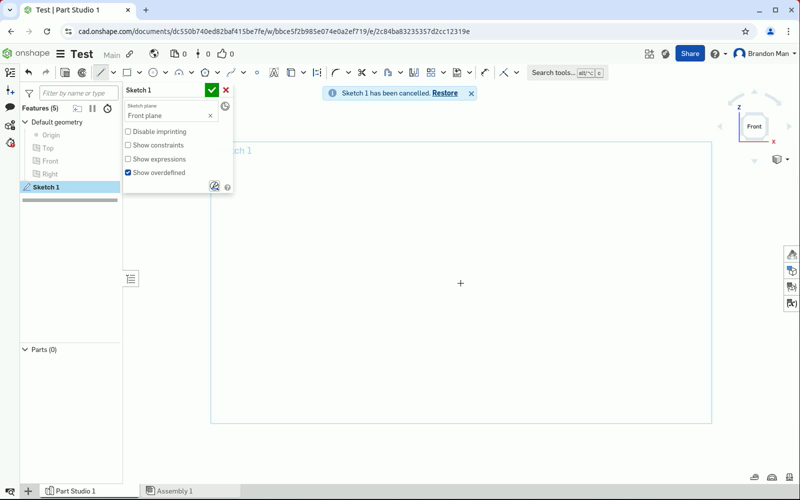
click(460, 282)
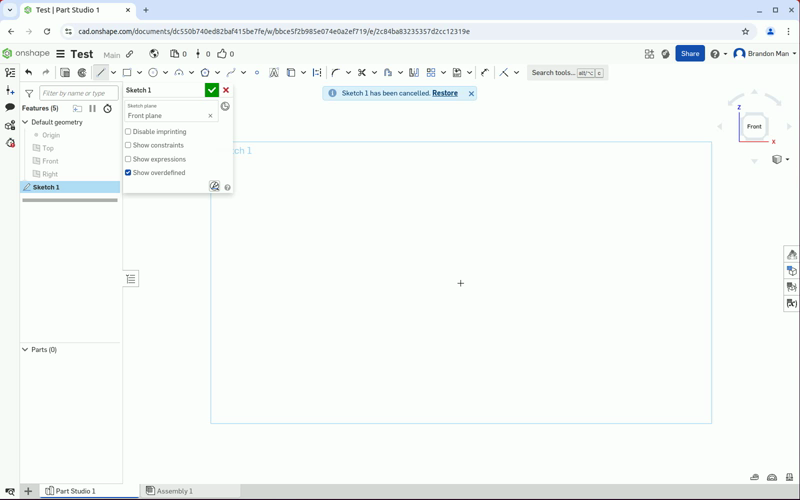
key_up(shift)
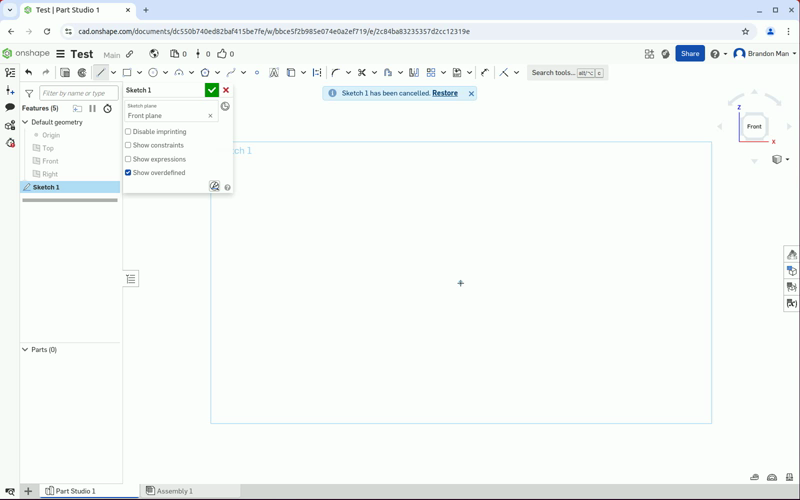
key_down(shift)
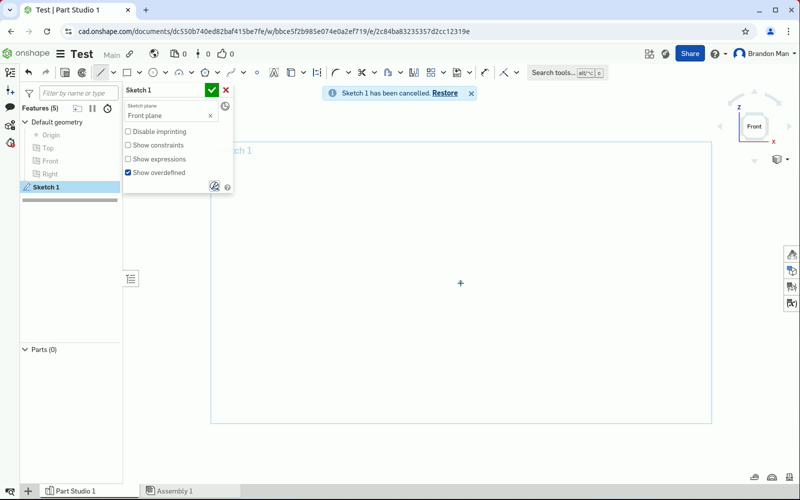
mouse_move(573, 282)
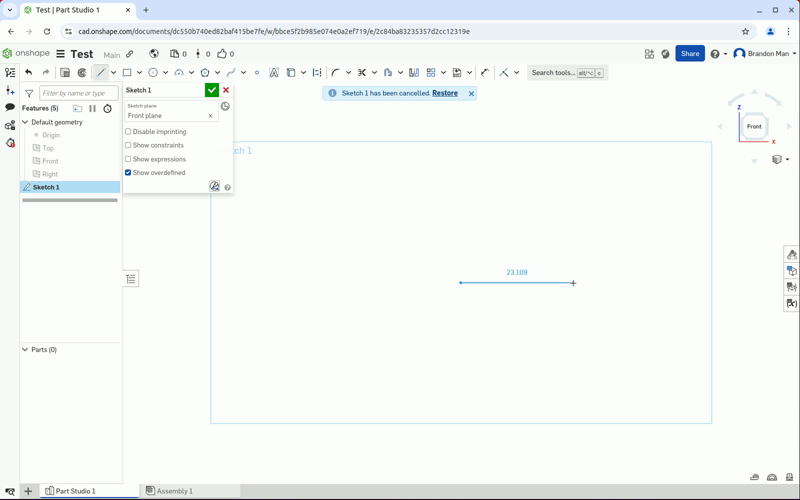
click(573, 282)
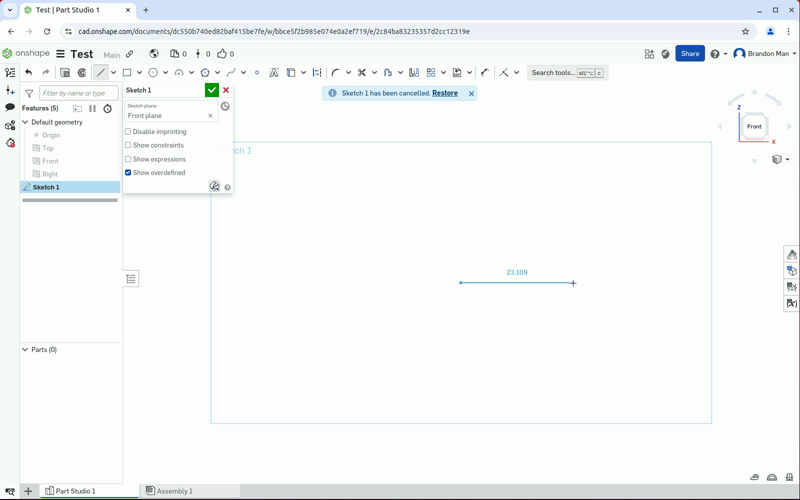
key_up(shift)
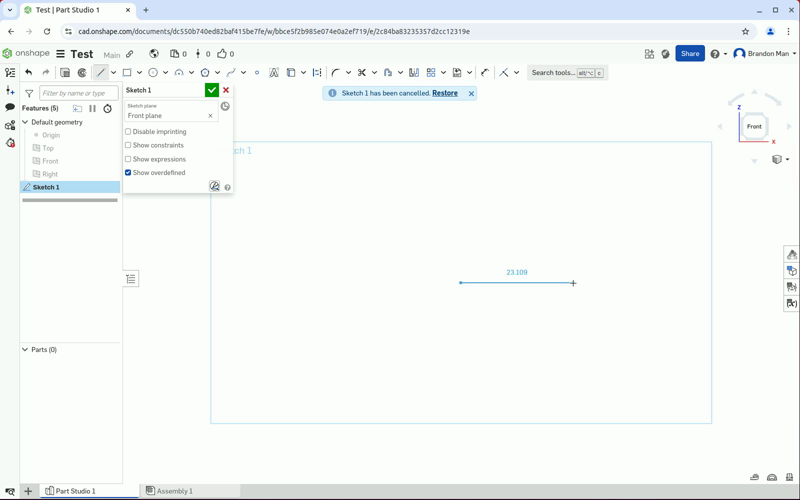
key_down(shift)
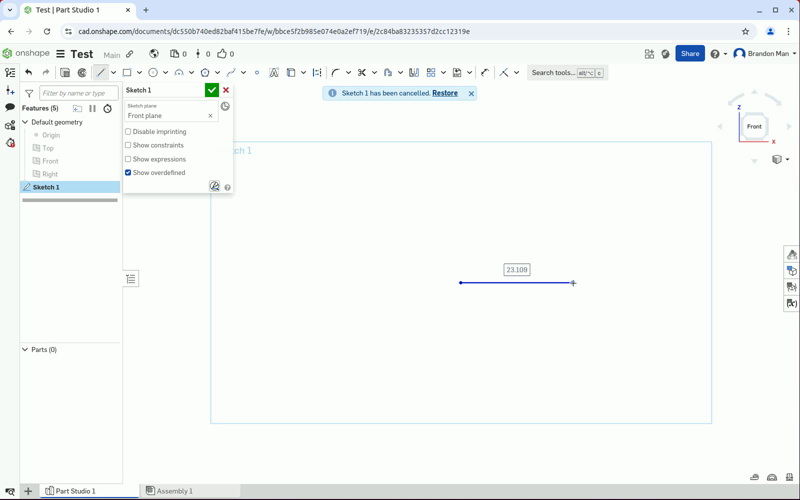
mouse_move(573, 213)
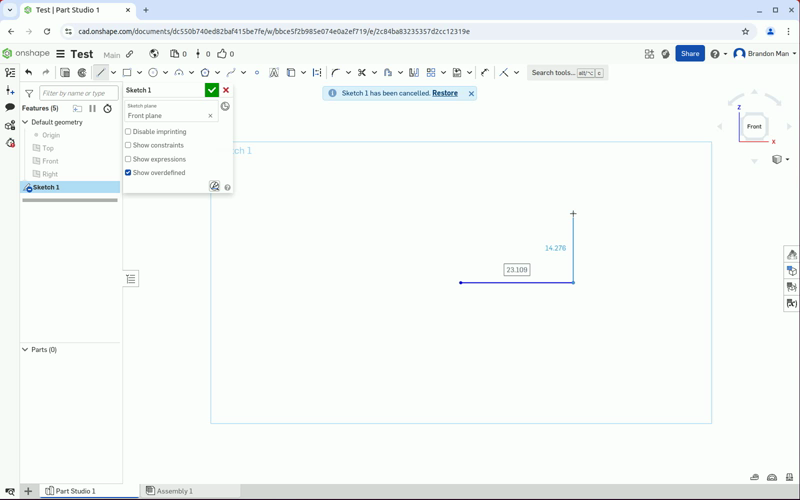
click(573, 213)
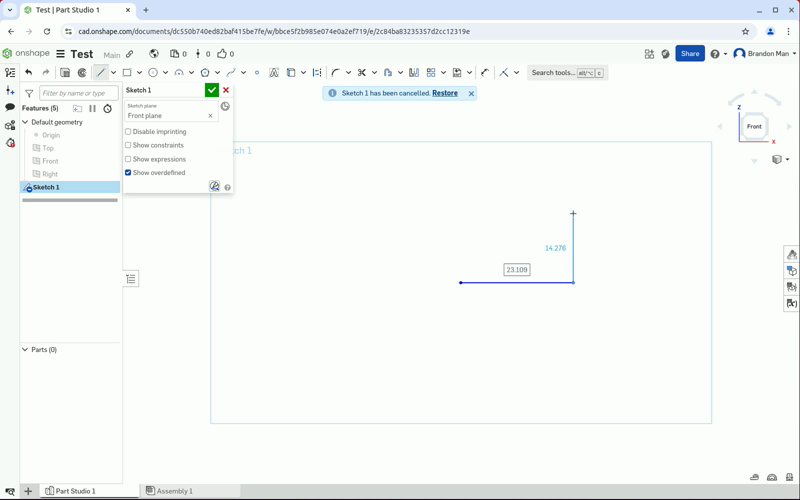
key_up(shift)
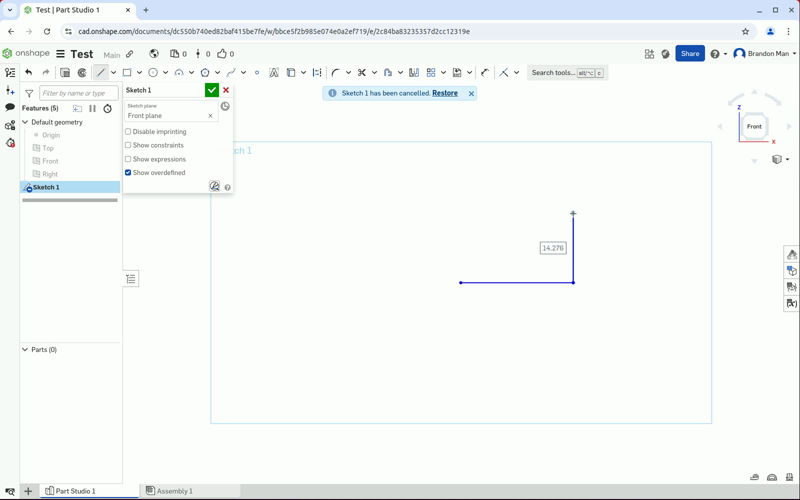
key_down(shift)
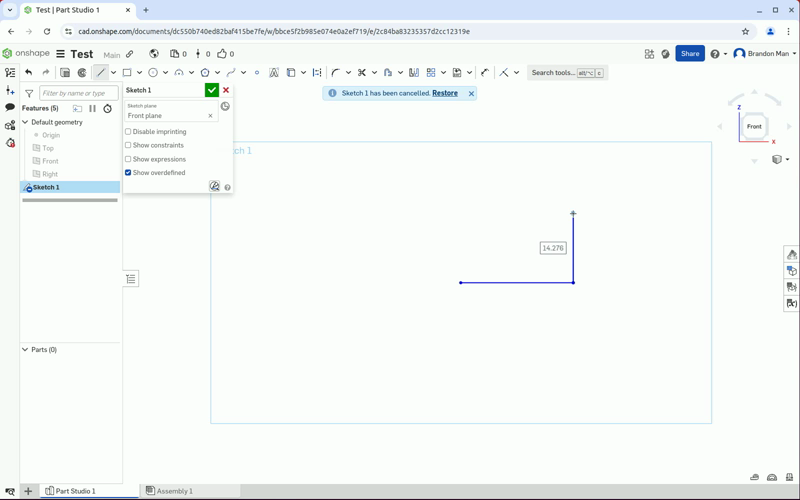
mouse_move(460, 213)
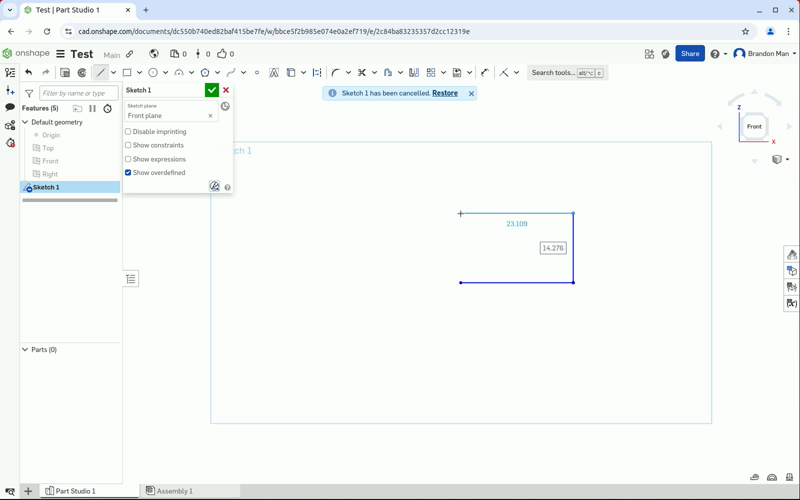
click(460, 213)
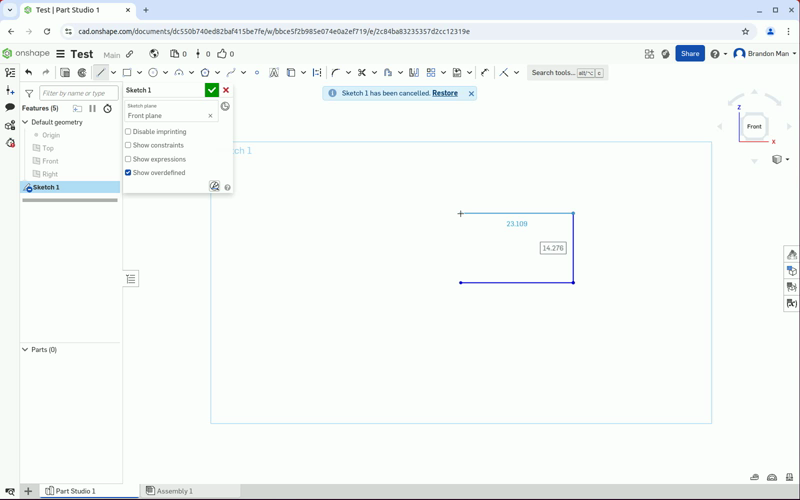
key_up(shift)
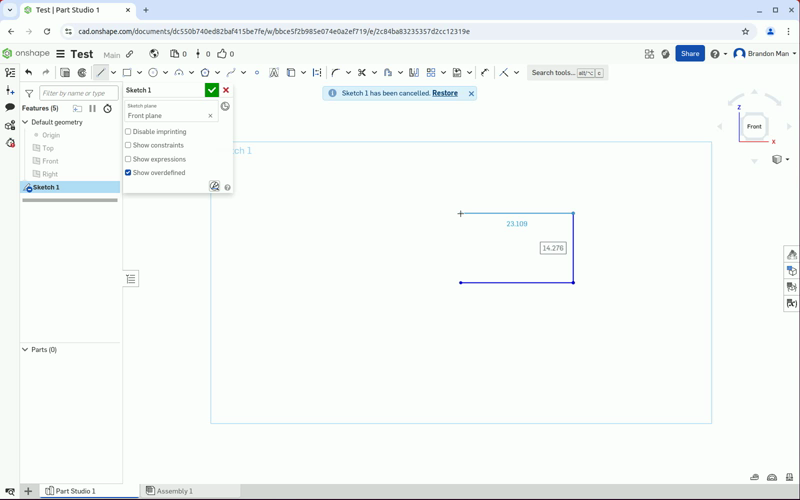
key_down(shift)
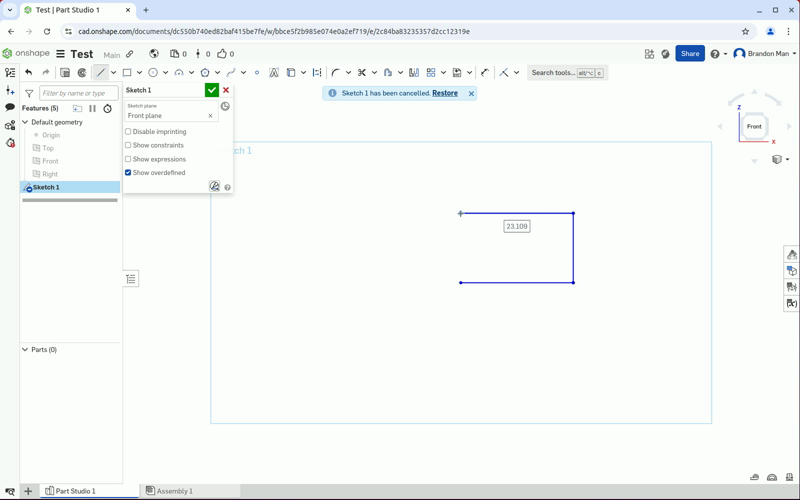
mouse_move(460, 282)
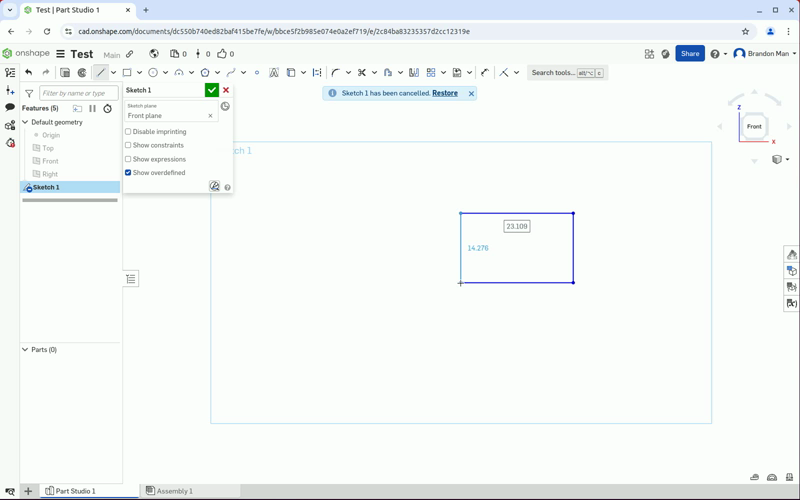
key_up(shift)
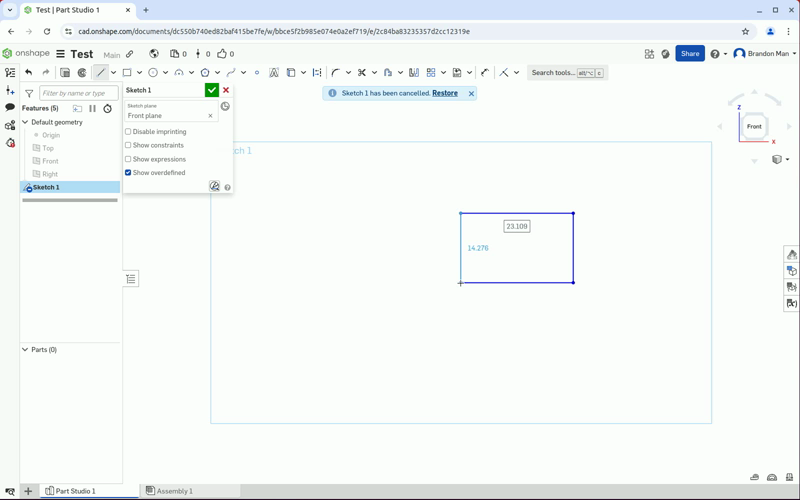
click(460, 282)
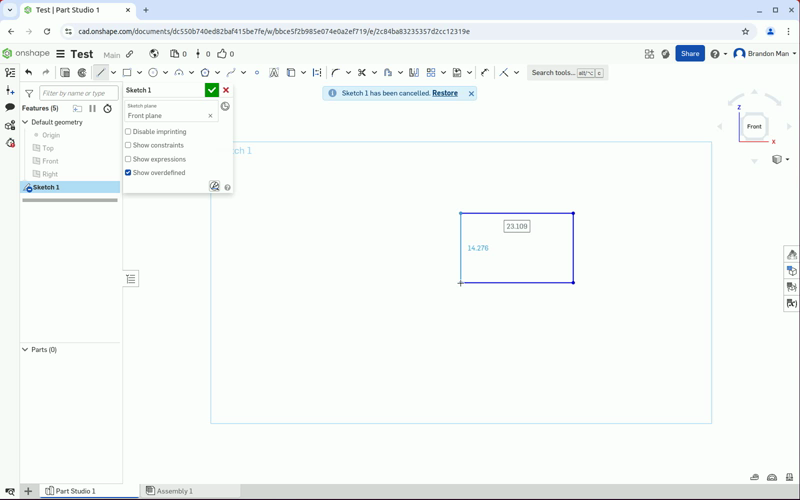
key(esc)
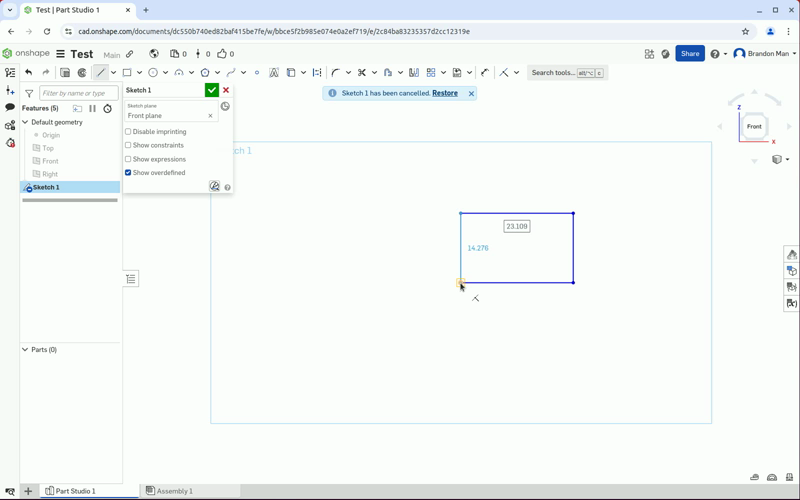
mouse_move(548, 219)
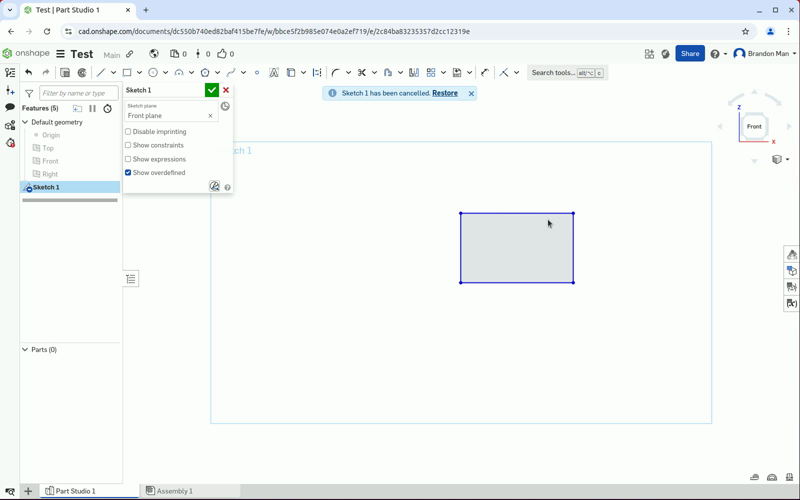
click(548, 219)
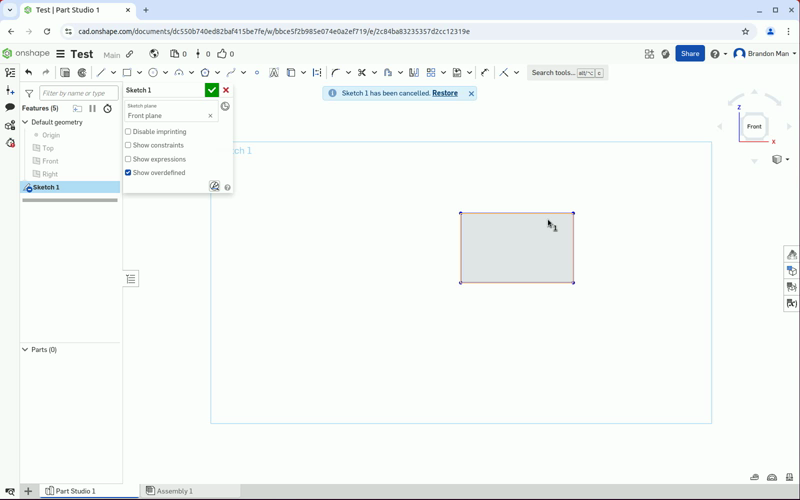
mouse_move(73, 352)
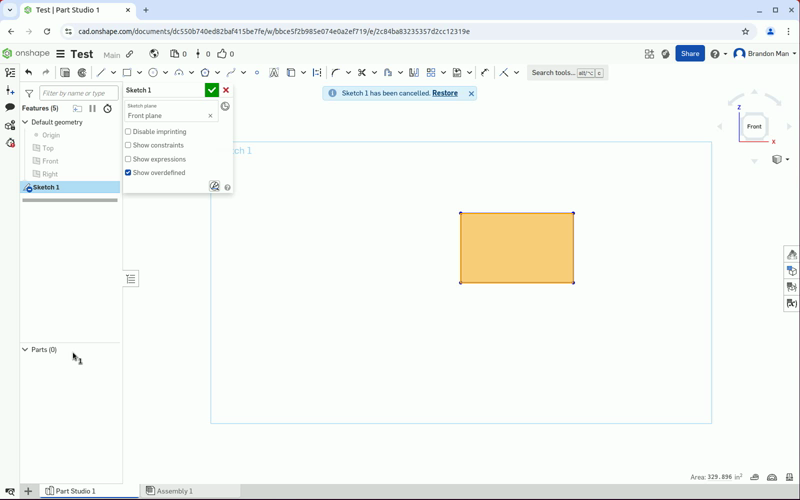
key(shift+y)
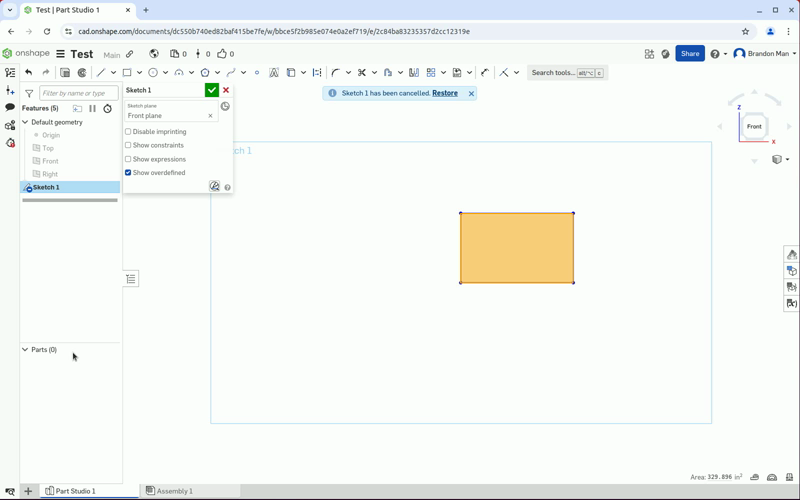
key(shift+e)
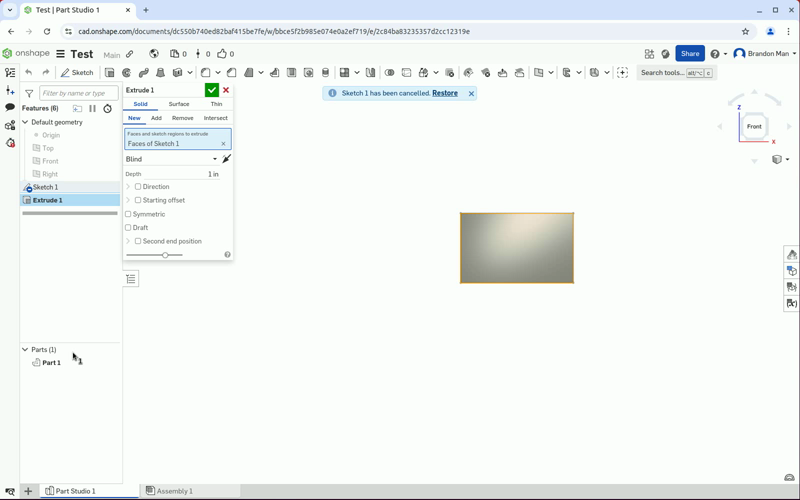
mouse_move(143, 106)
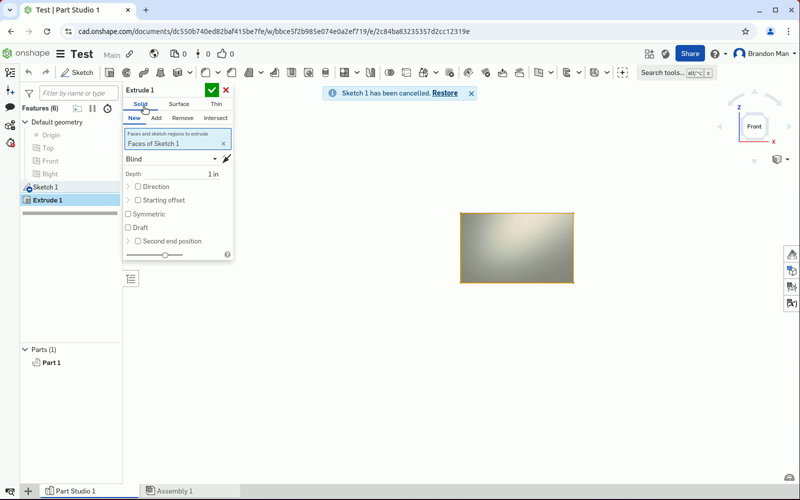
click(143, 106)
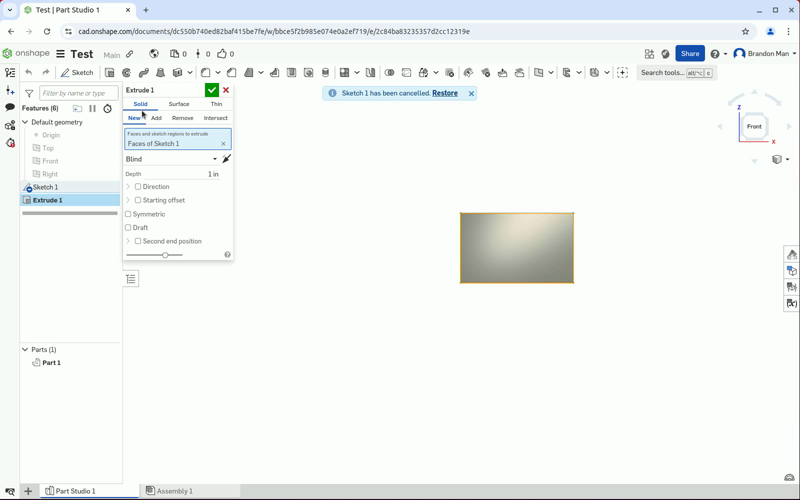
mouse_move(137, 120)
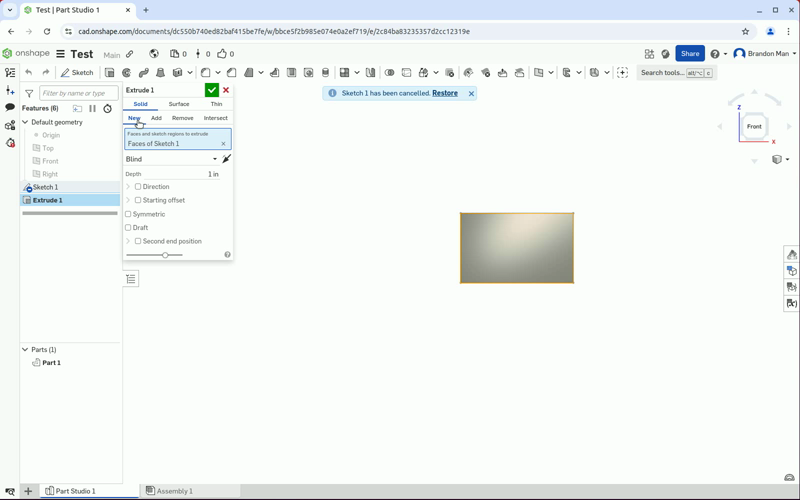
click(137, 120)
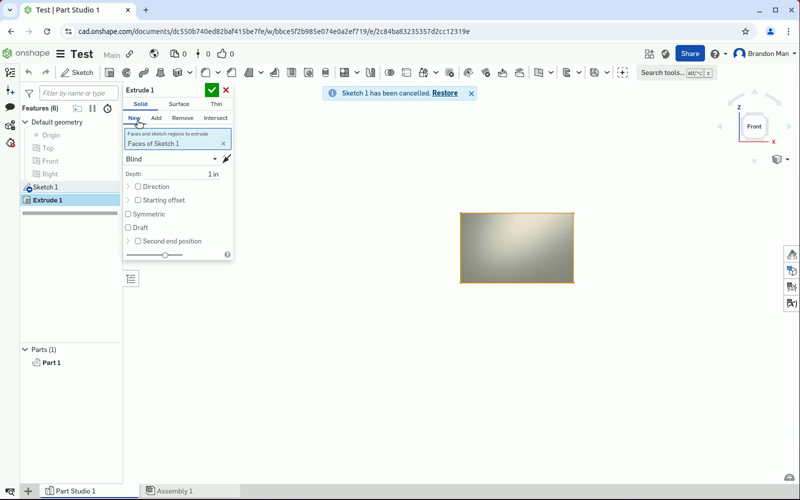
key(tab, 4)
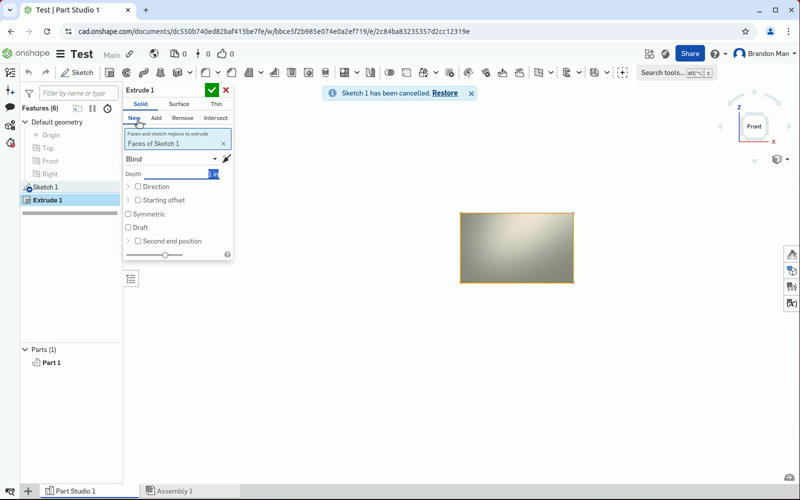
text(14.443)
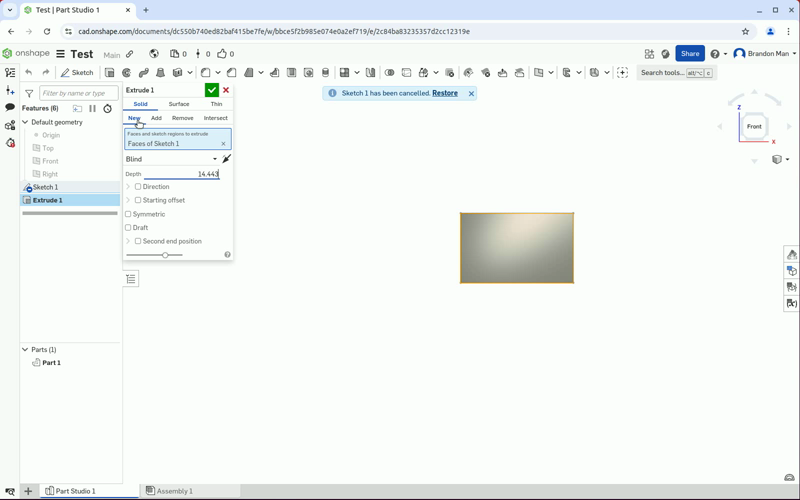
key(enter)
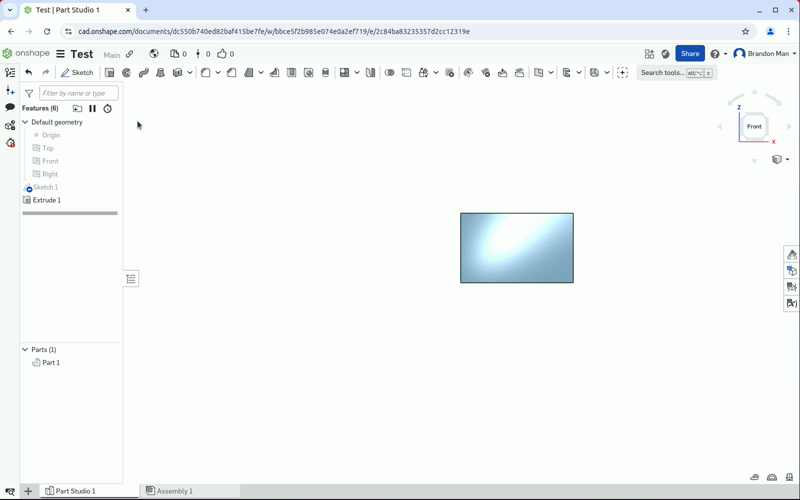
key(shift+h)
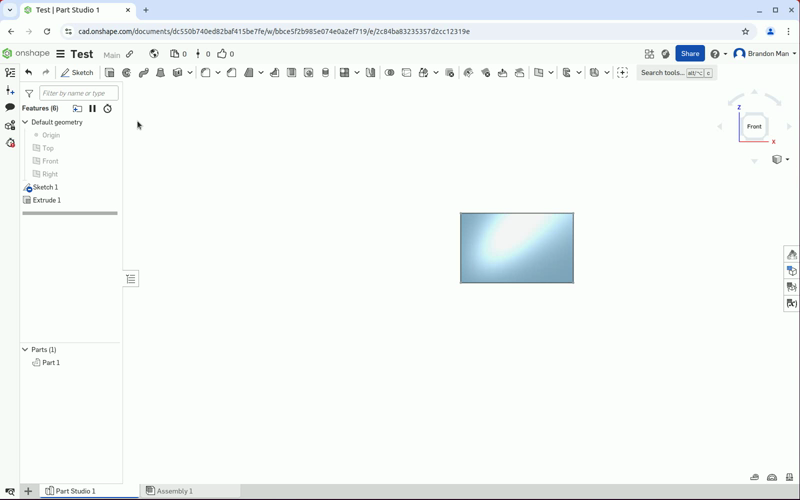
key(shift+h)
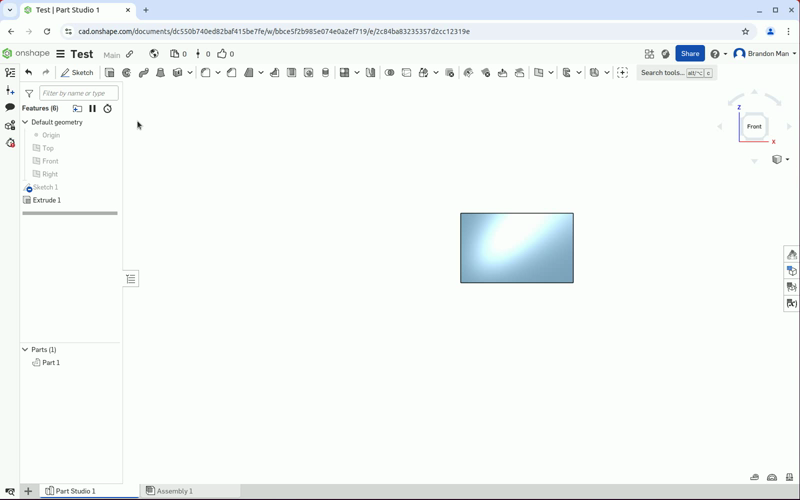
mouse_move(73, 189)
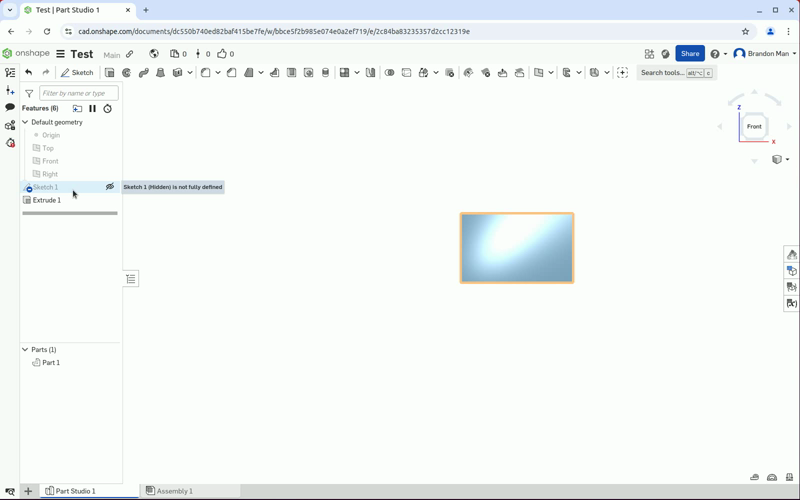
click(73, 189)
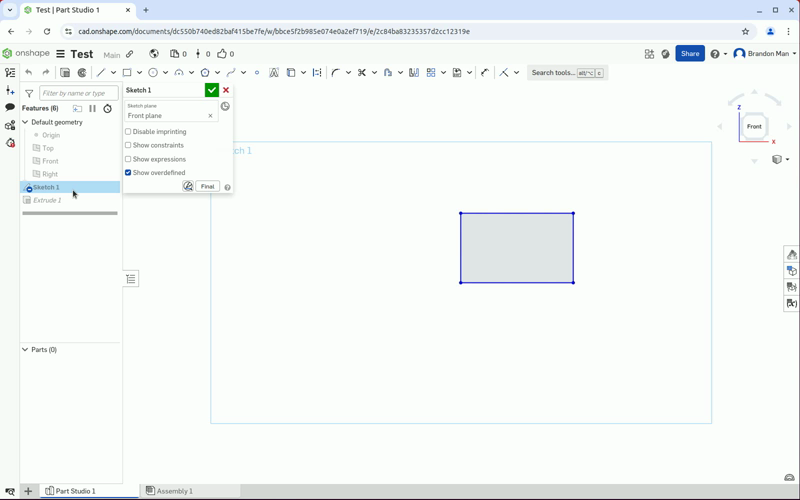
mouse_move(229, 92)
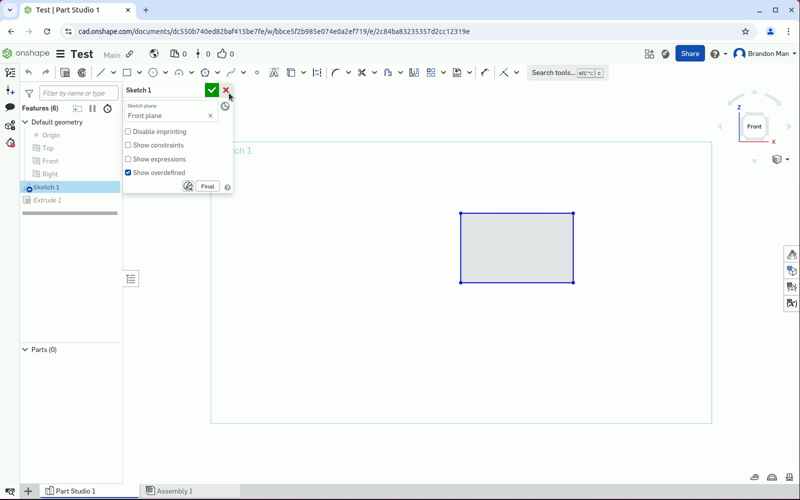
click(229, 92)
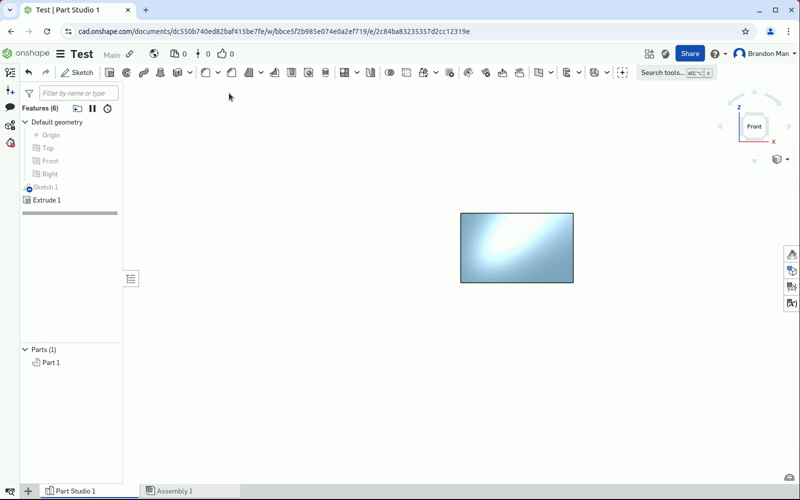
mouse_move(541, 75)
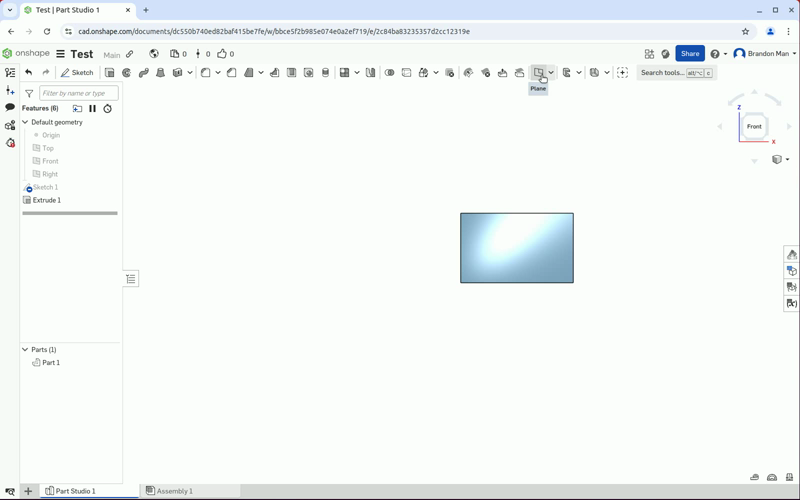
click(541, 75)
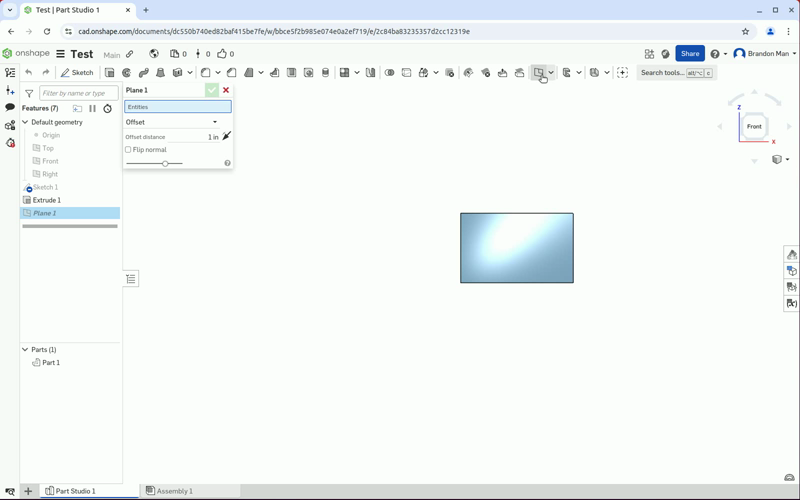
mouse_move(73, 163)
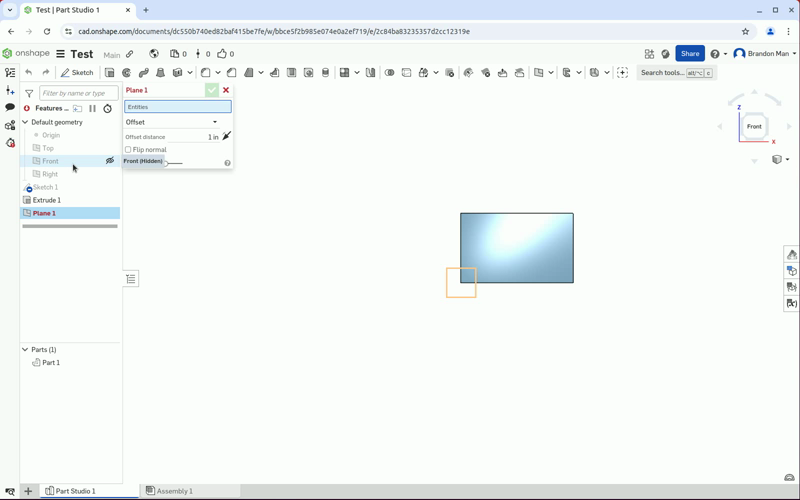
click(73, 163)
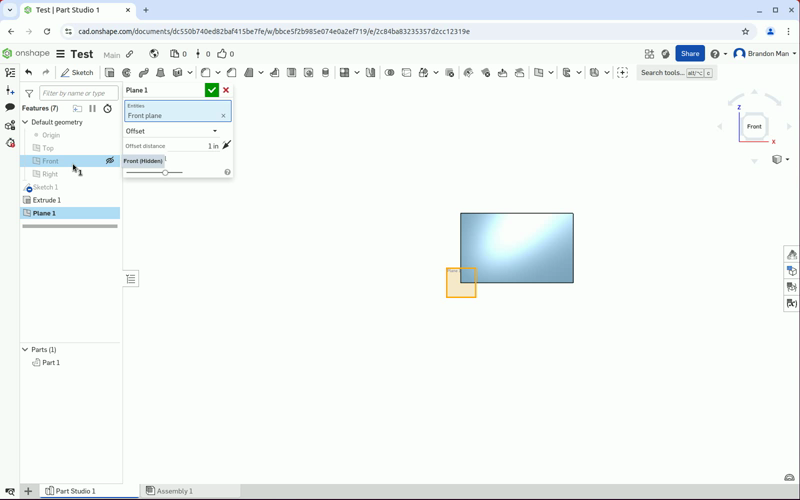
key(tab, 2)
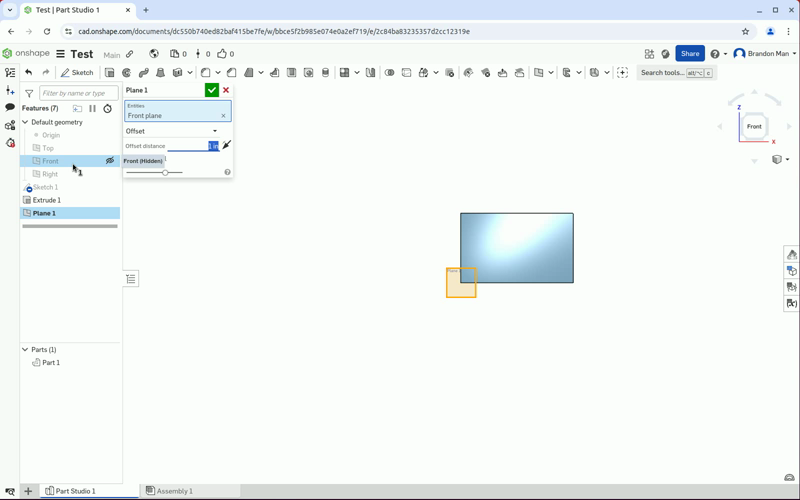
text(14.45)
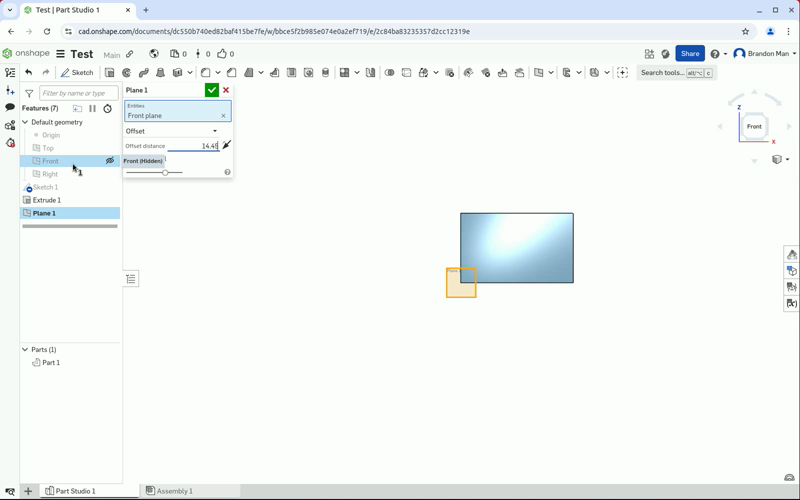
key(enter, 2)
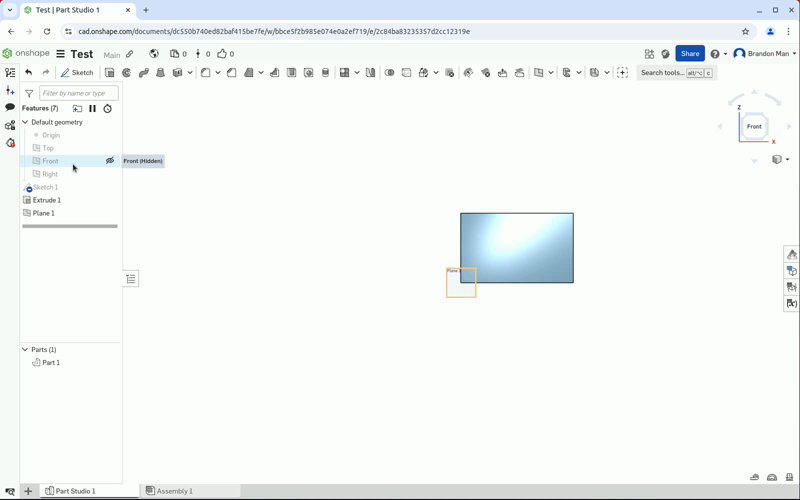
key(shift+s)
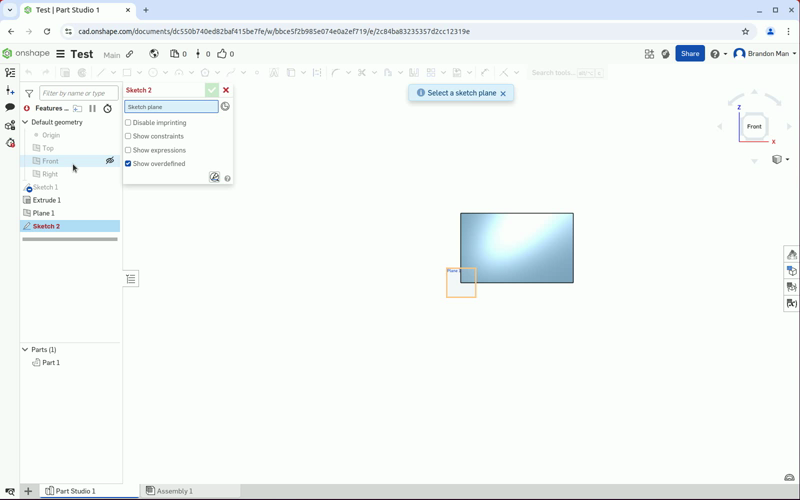
mouse_move(73, 215)
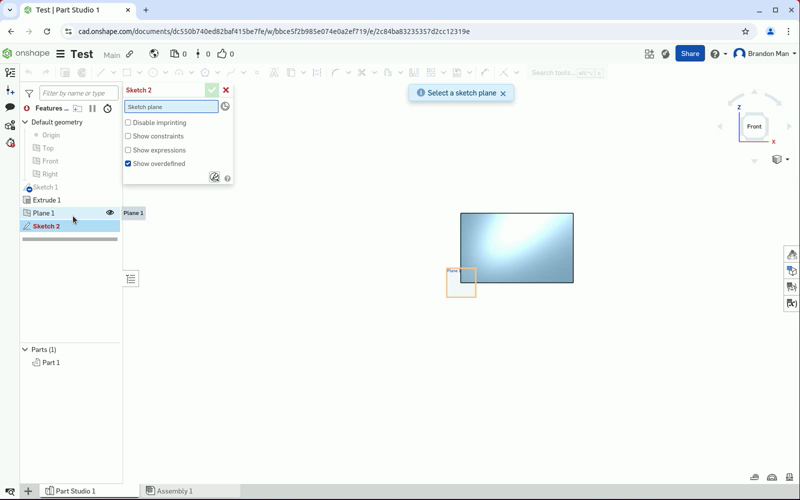
click(73, 215)
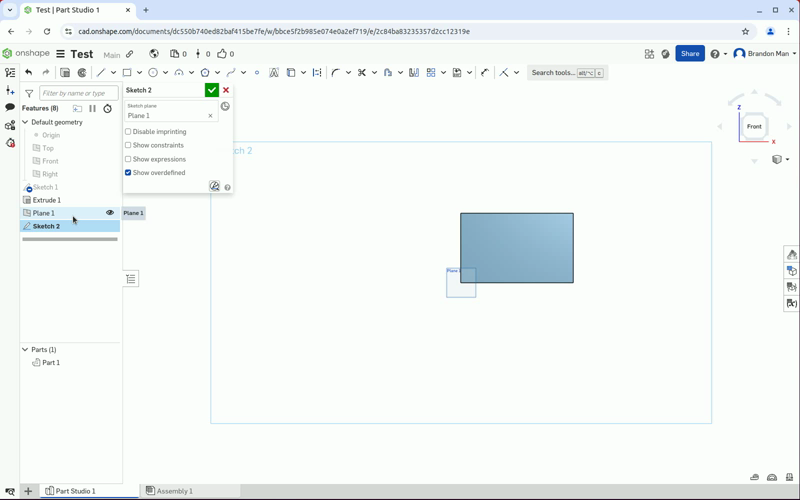
mouse_move(73, 352)
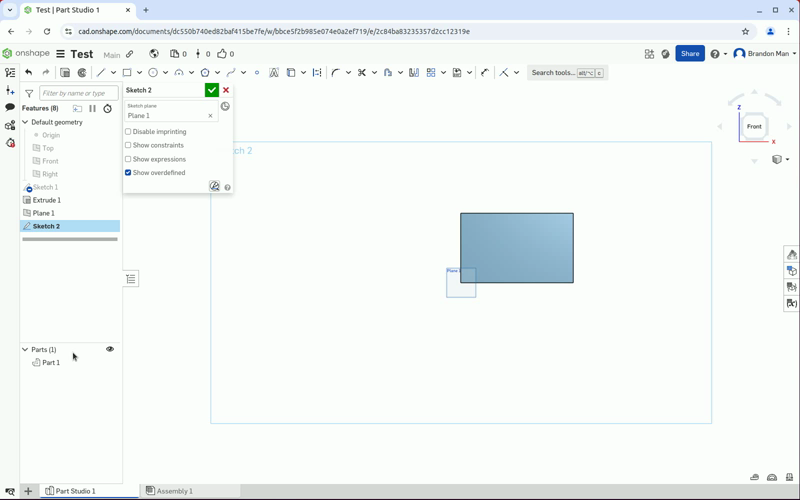
key(y)
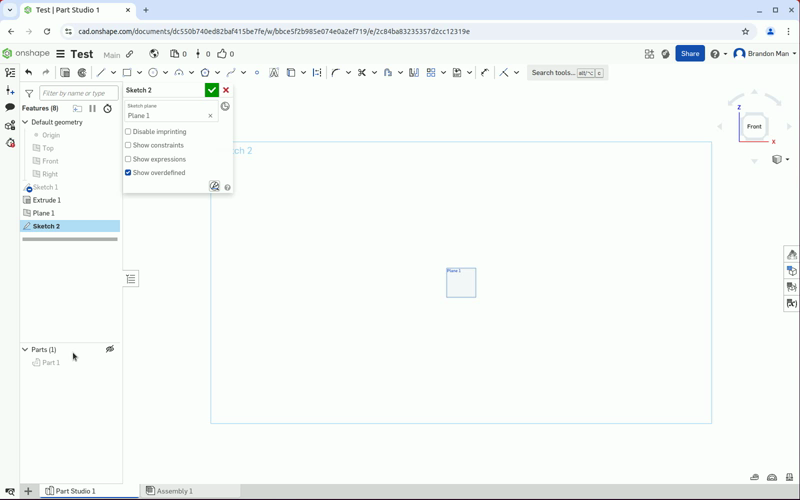
key(l)
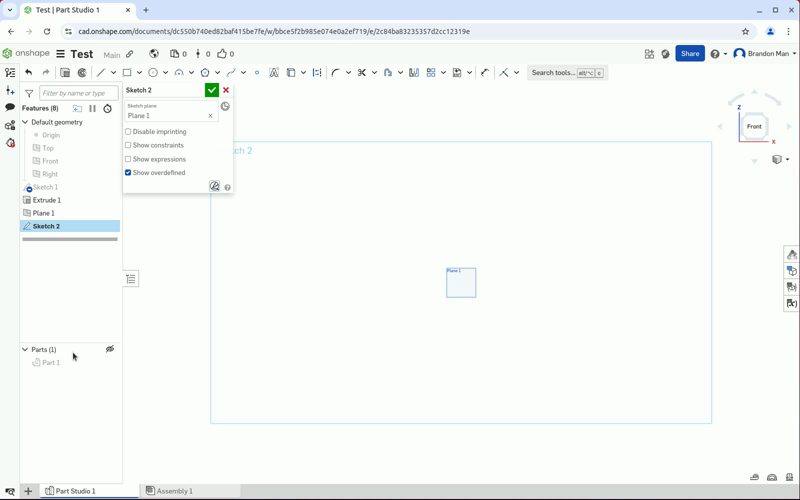
key_down(shift)
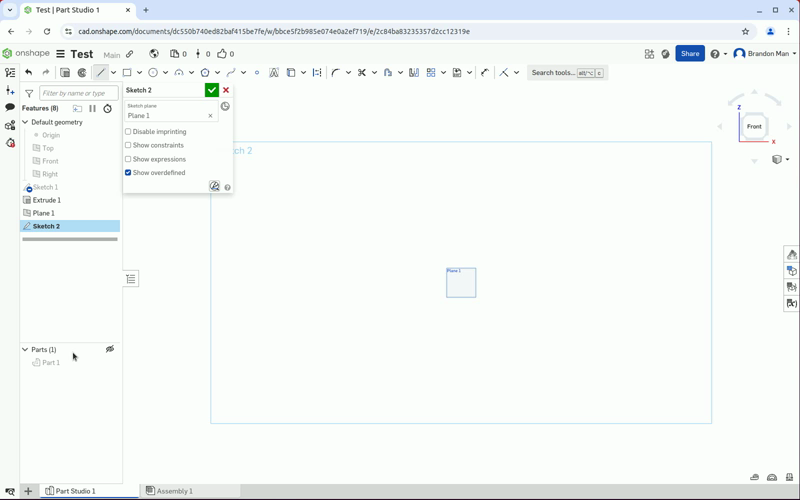
mouse_move(502, 212)
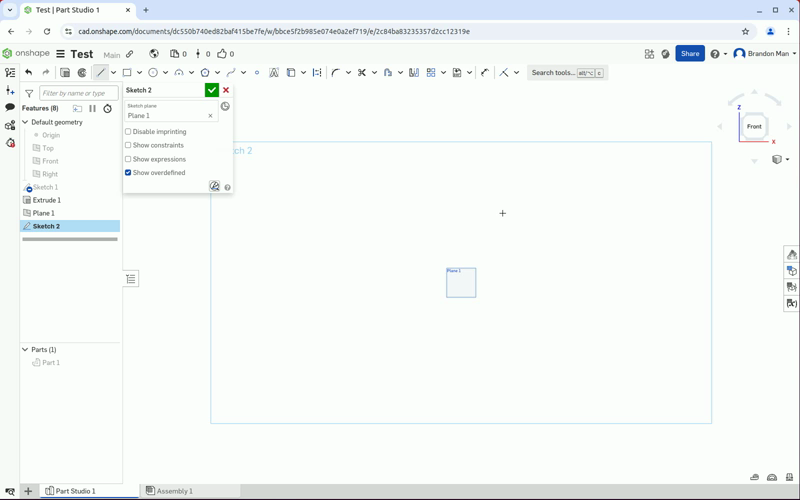
click(502, 212)
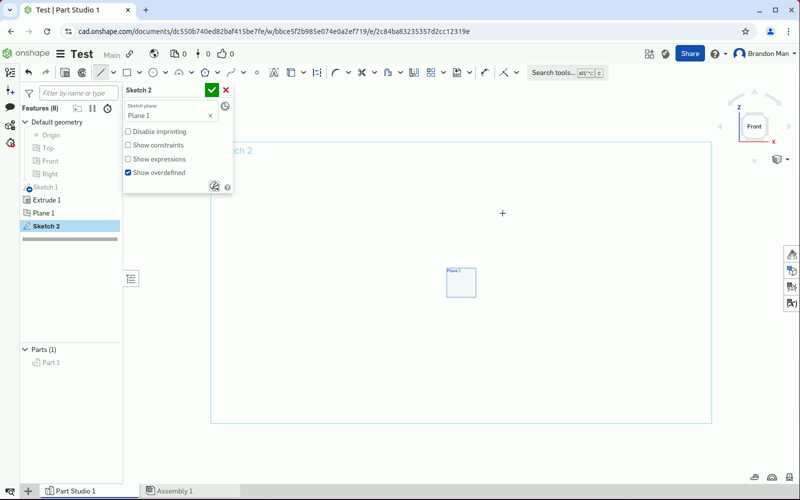
key_up(shift)
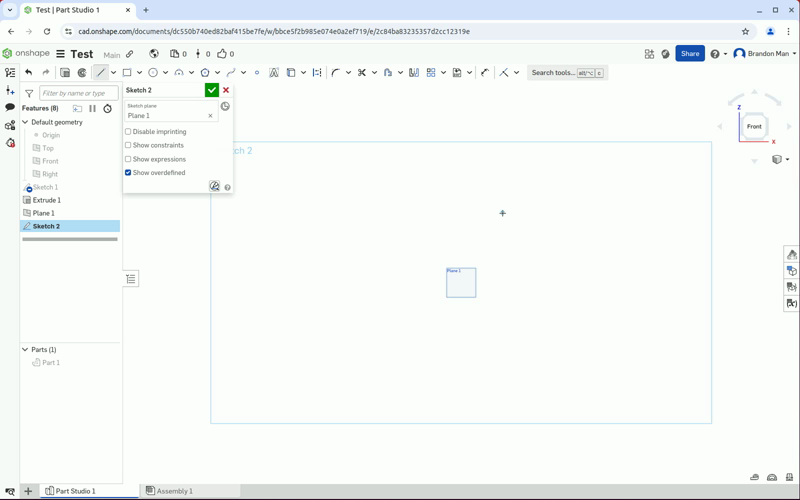
key_down(shift)
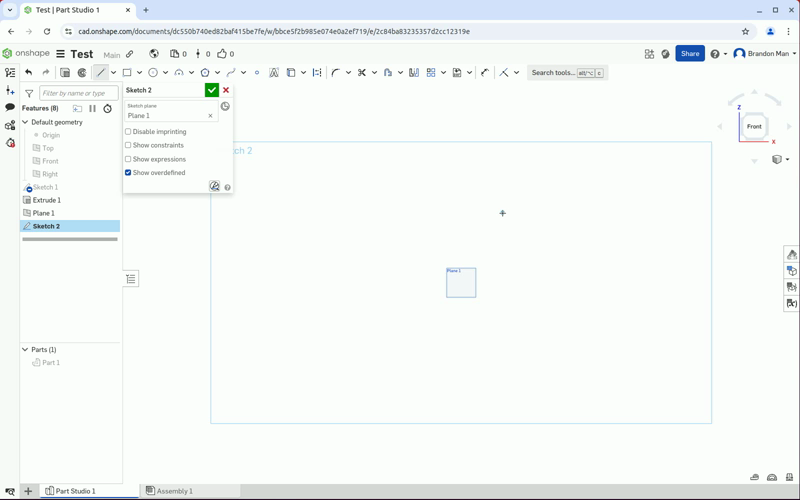
mouse_move(573, 283)
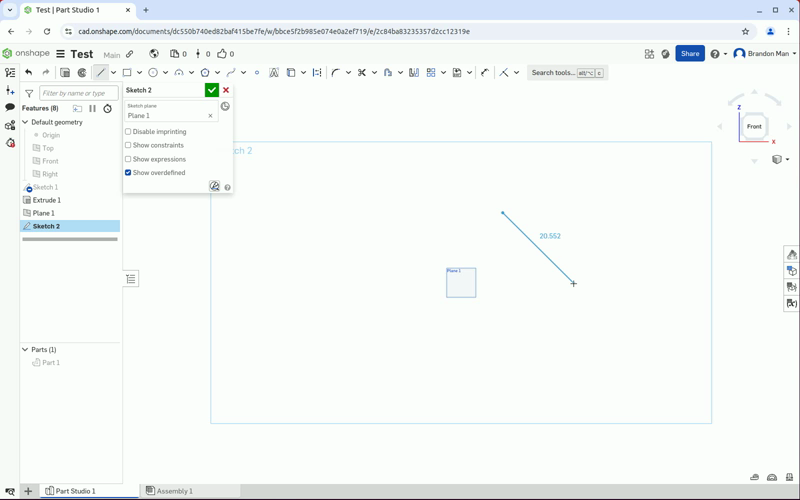
click(573, 283)
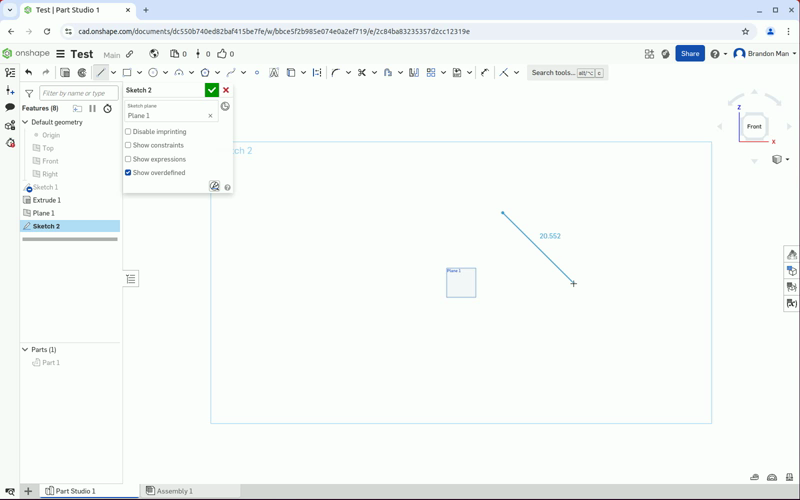
key_up(shift)
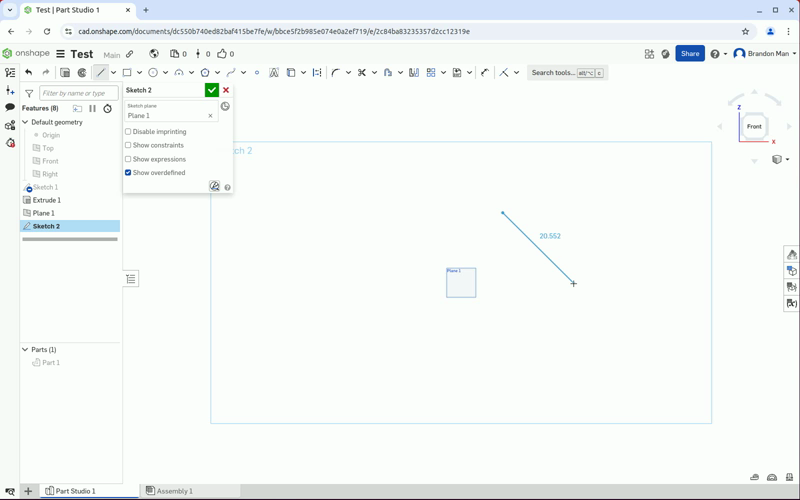
key_down(shift)
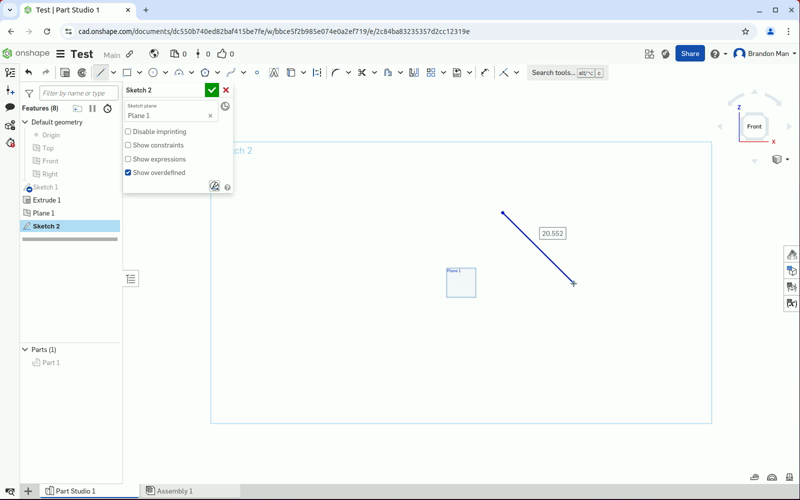
mouse_move(573, 212)
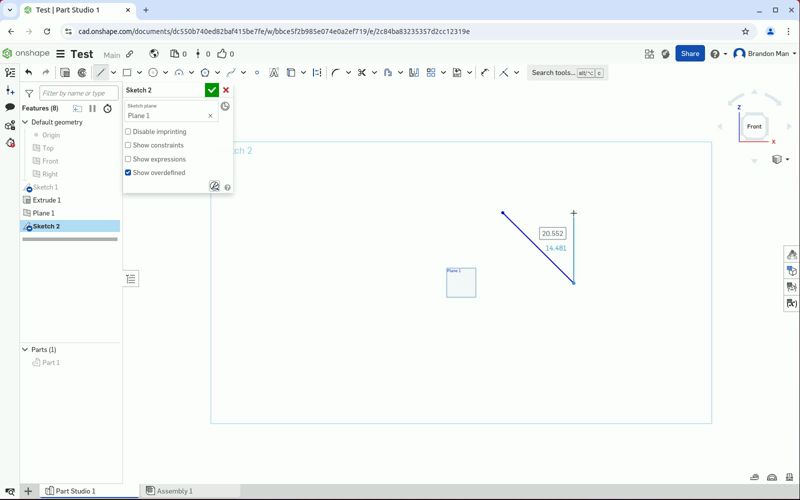
click(573, 212)
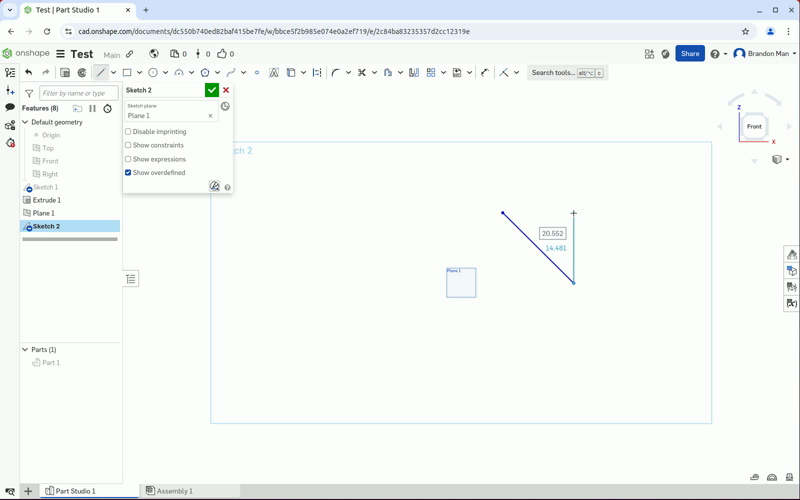
key_up(shift)
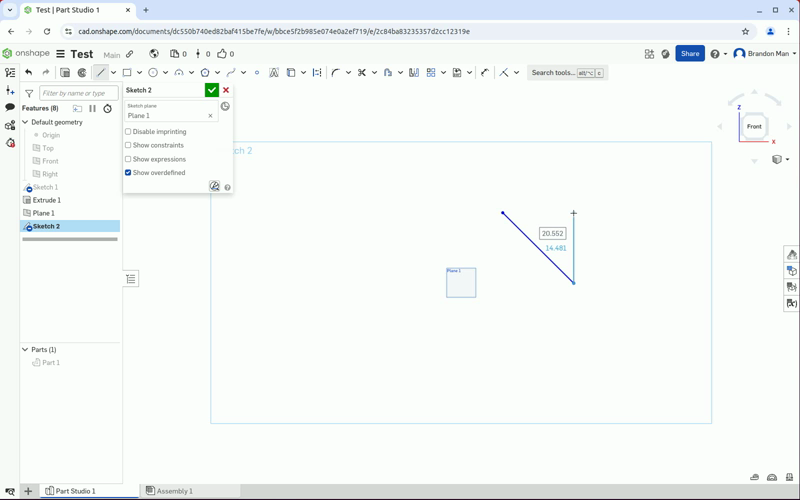
key_down(shift)
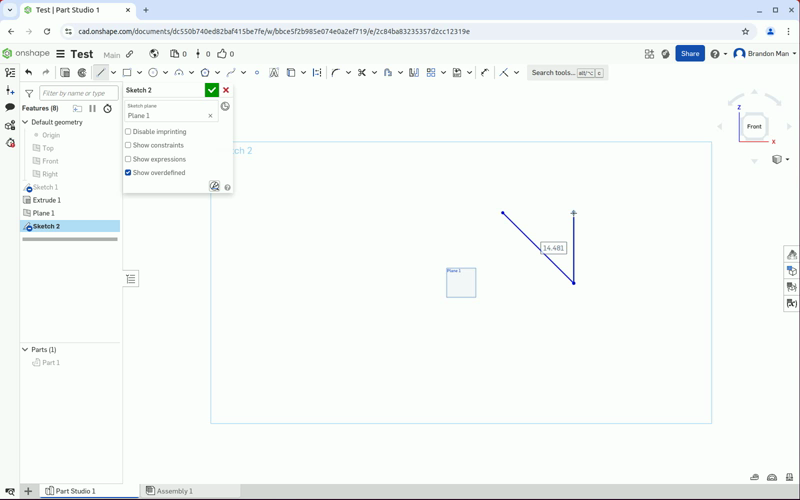
mouse_move(502, 212)
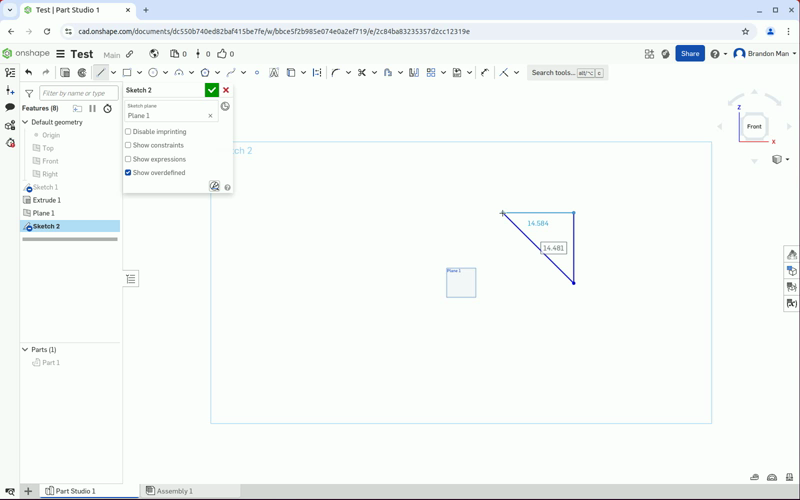
key_up(shift)
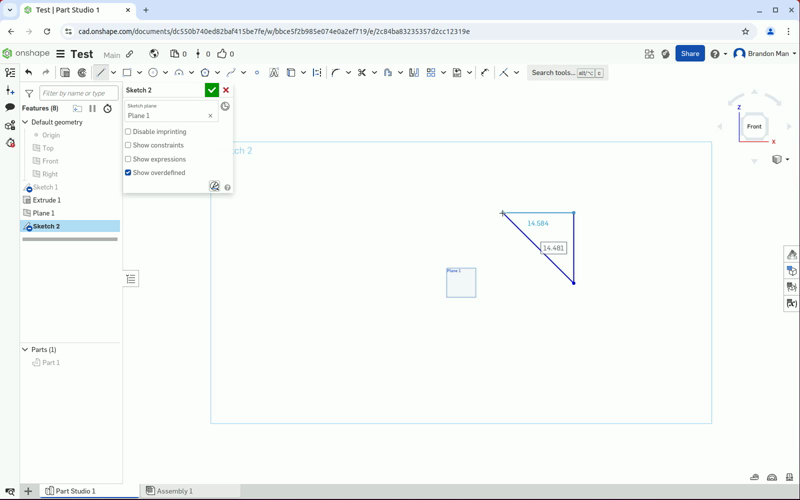
click(502, 212)
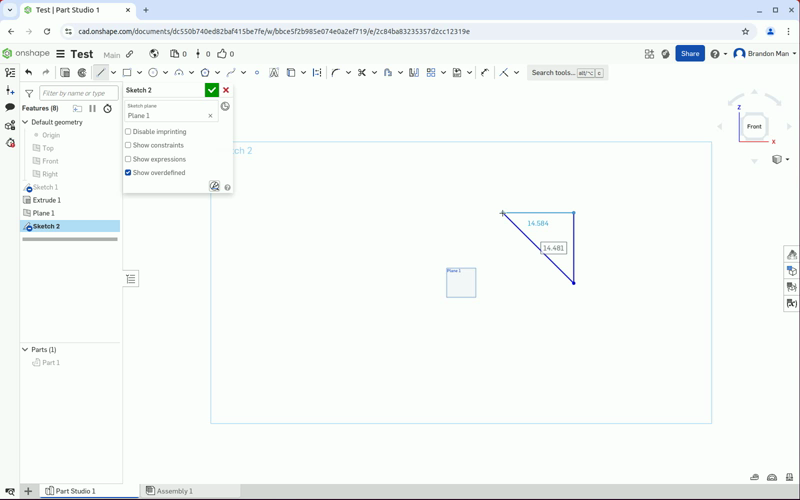
key(esc)
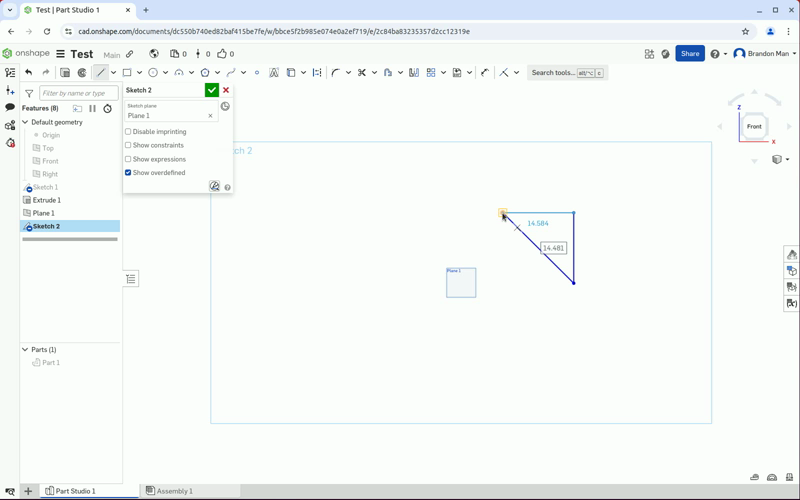
mouse_move(568, 273)
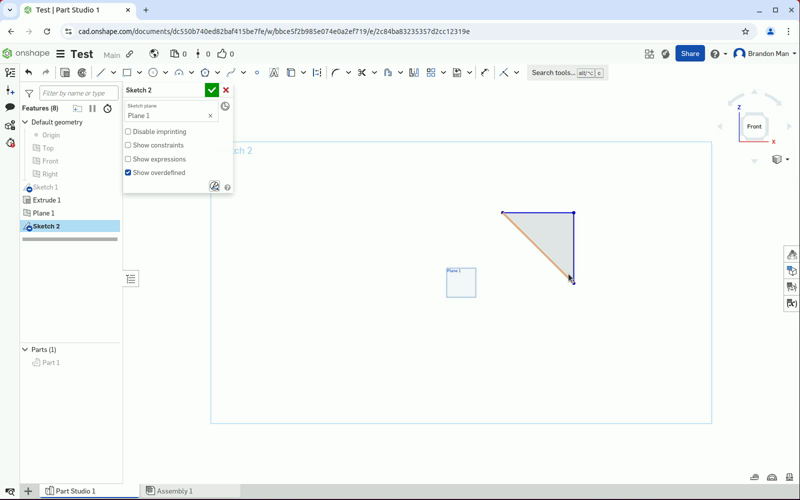
click(568, 273)
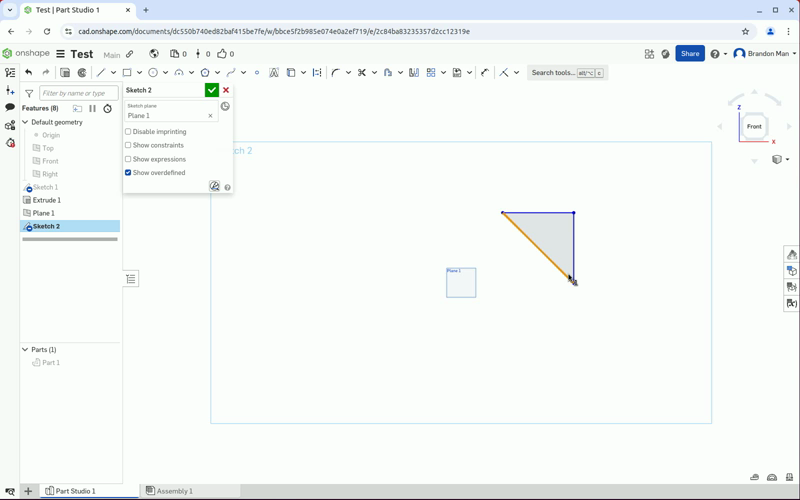
mouse_move(73, 352)
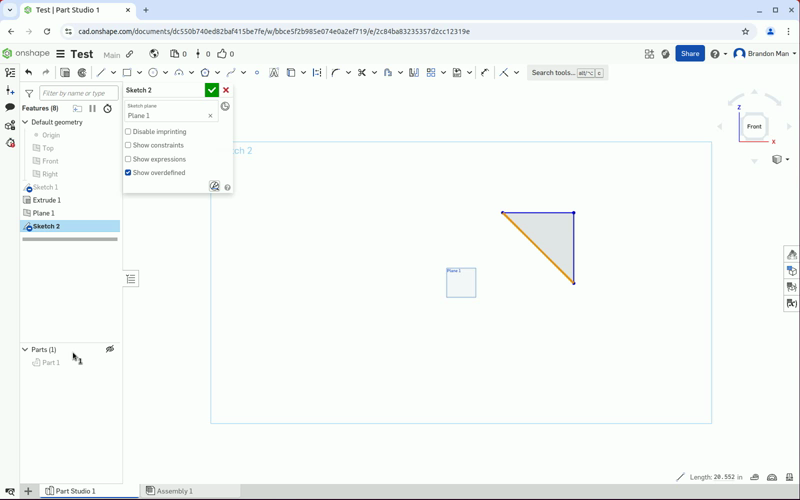
key(shift+y)
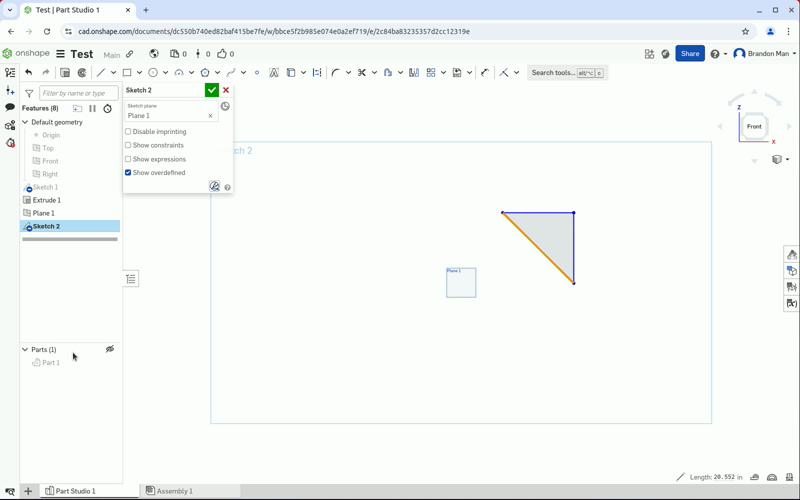
key(shift+e)
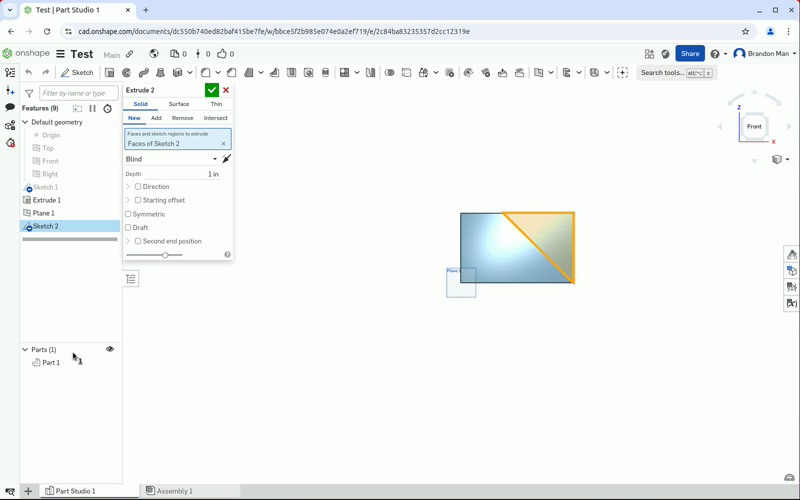
mouse_move(143, 106)
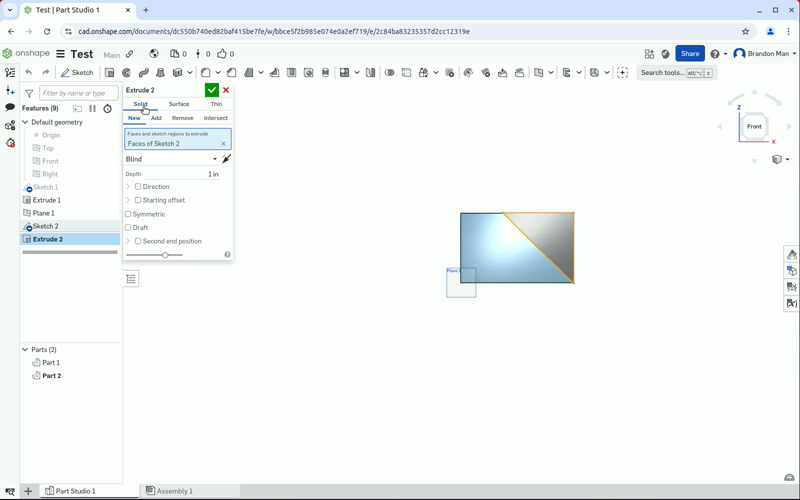
click(143, 106)
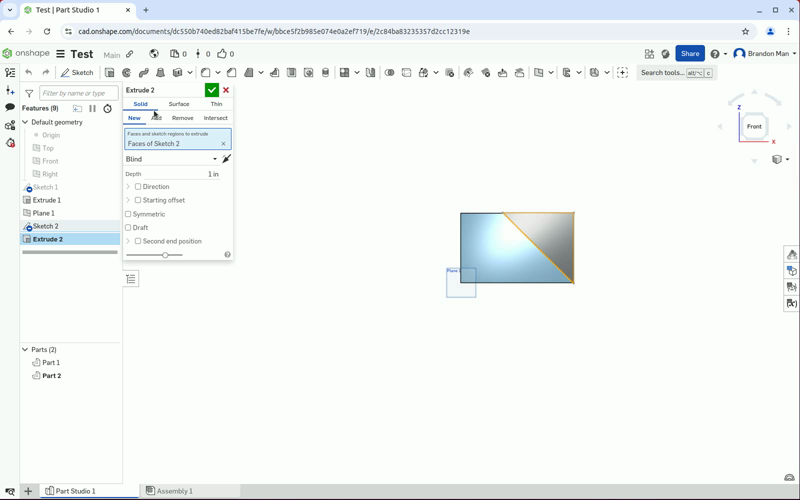
mouse_move(186, 120)
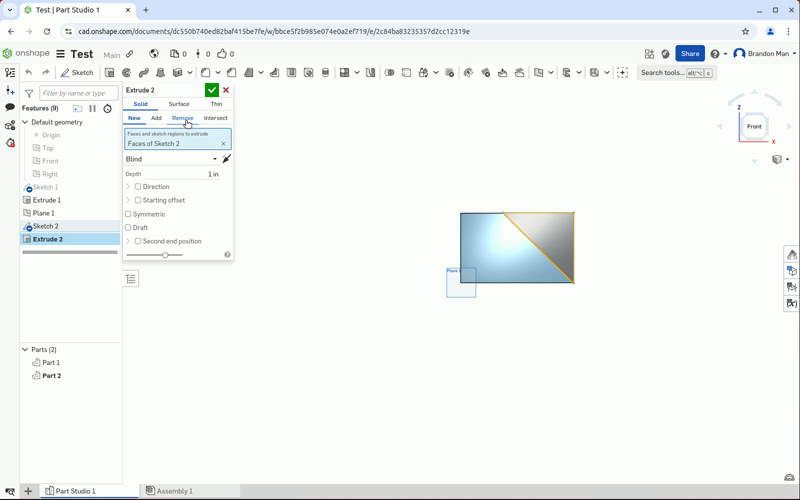
click(186, 120)
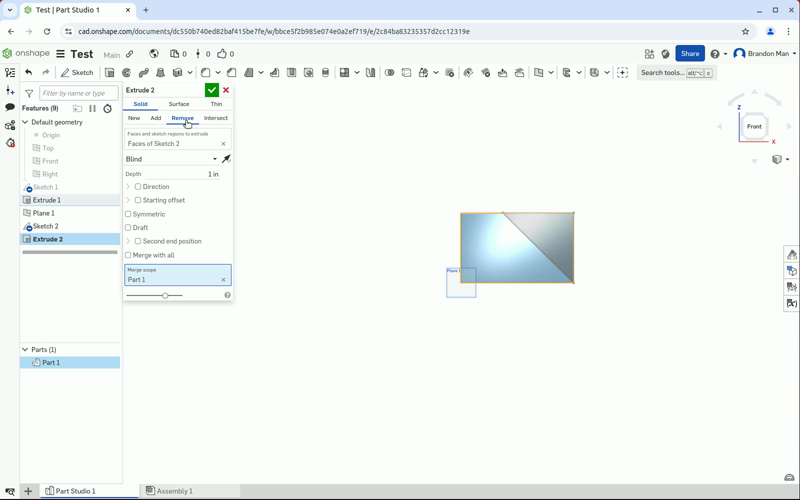
key(tab, 4)
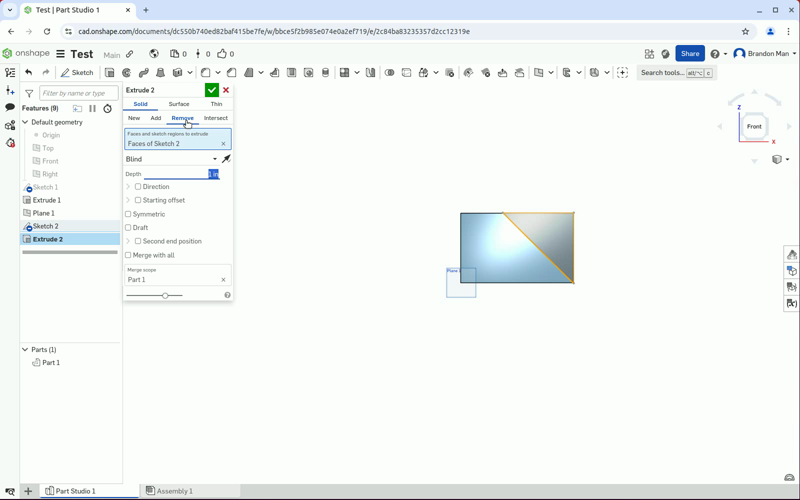
text(5.777)
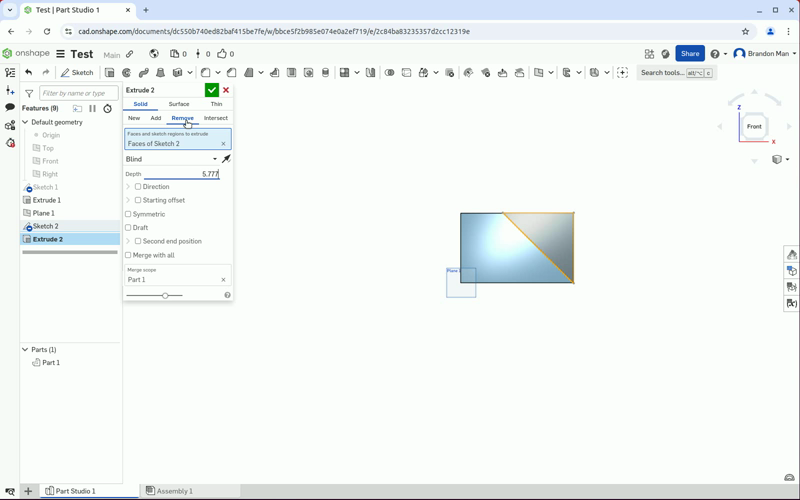
key(tab, 6)
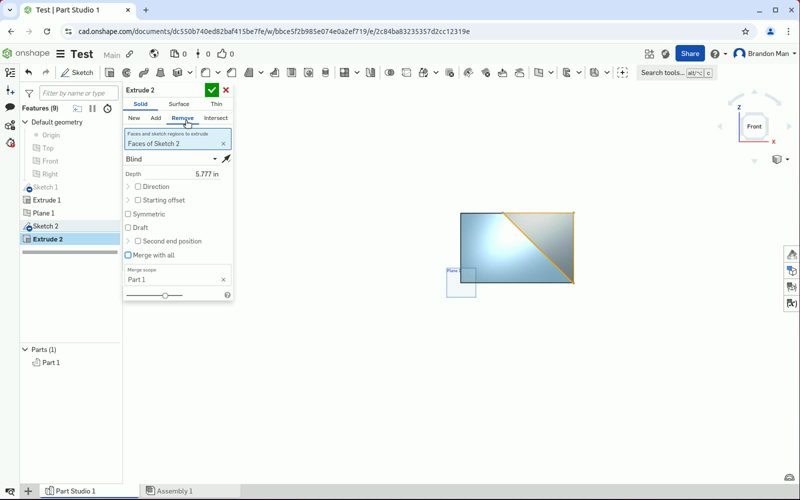
key(space)
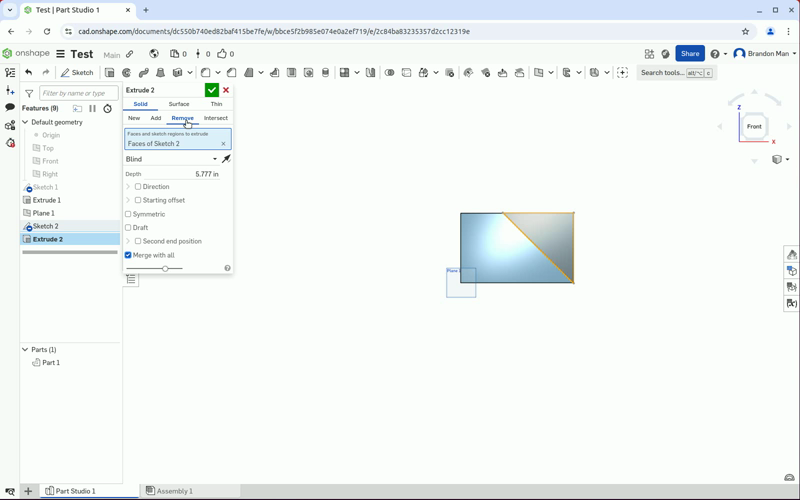
key(enter)
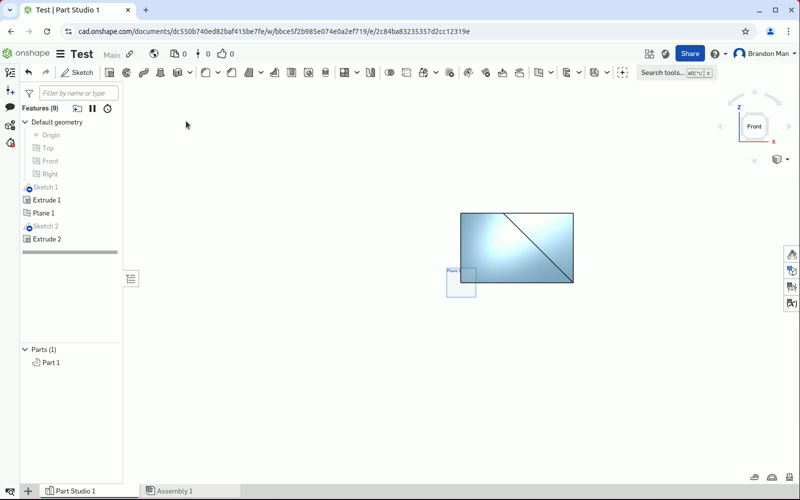
key(shift+h)
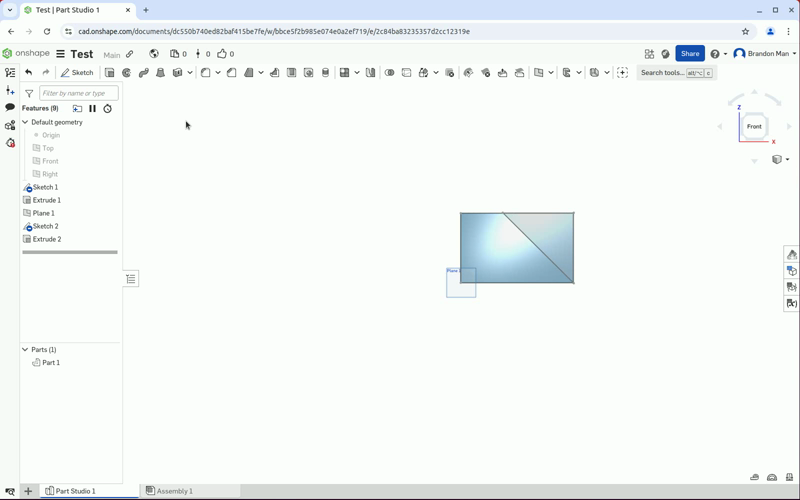
key(shift+h)
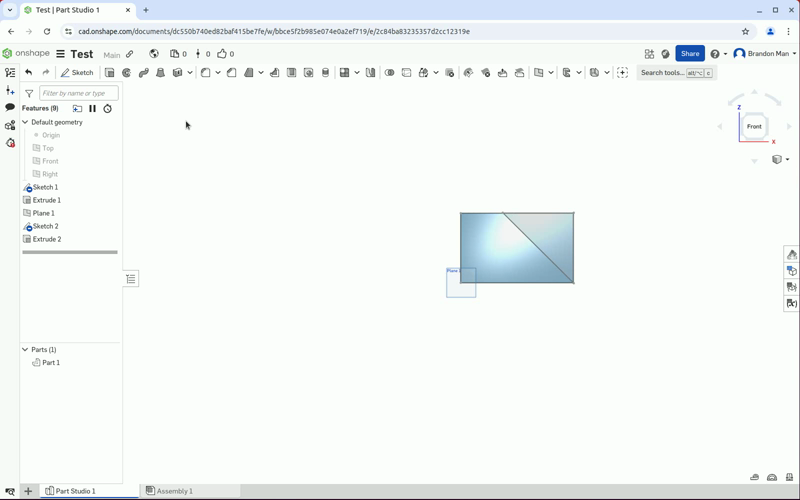
key(shift+7)
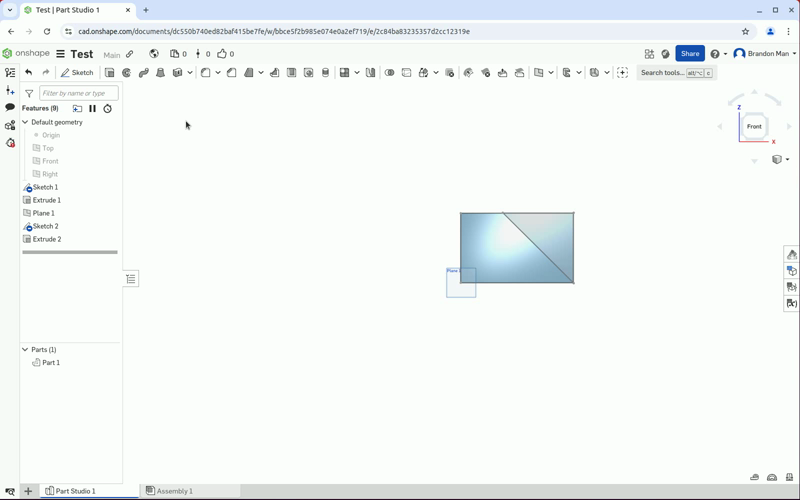
key(left, 2)
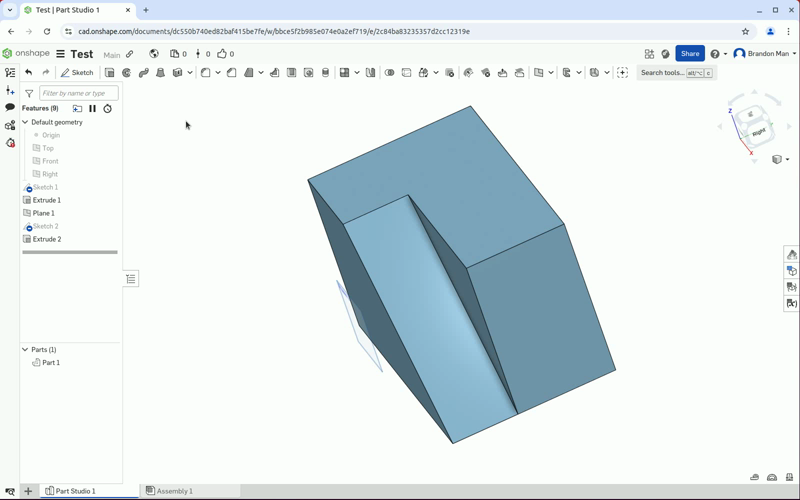
key(down, 2)
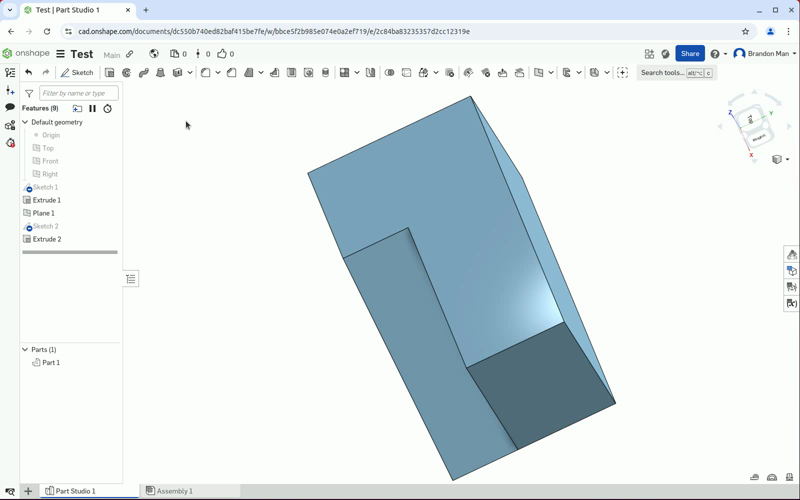
key(up, 2)
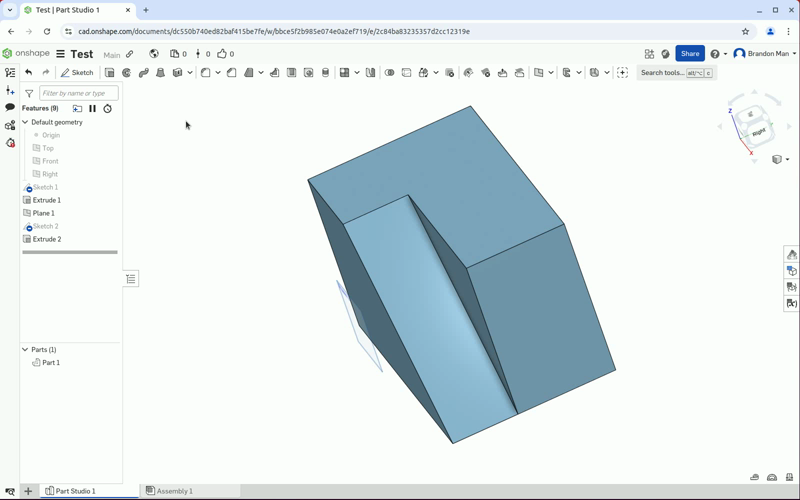
key(right, 2)
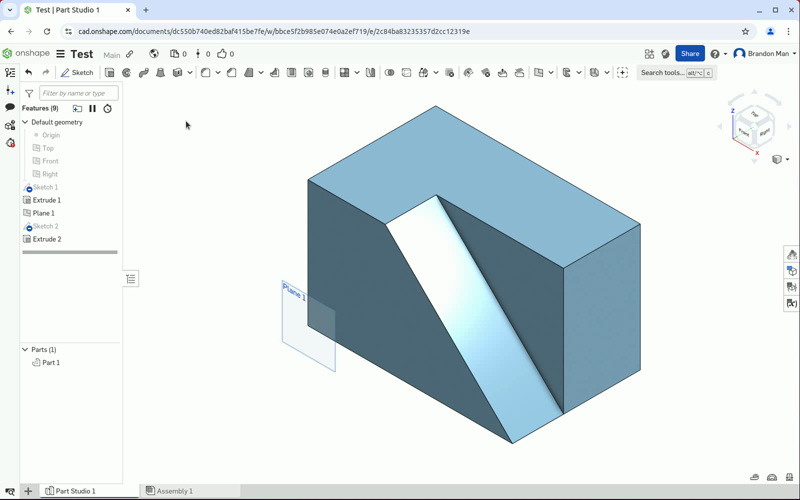
mouse_move(73, 189)
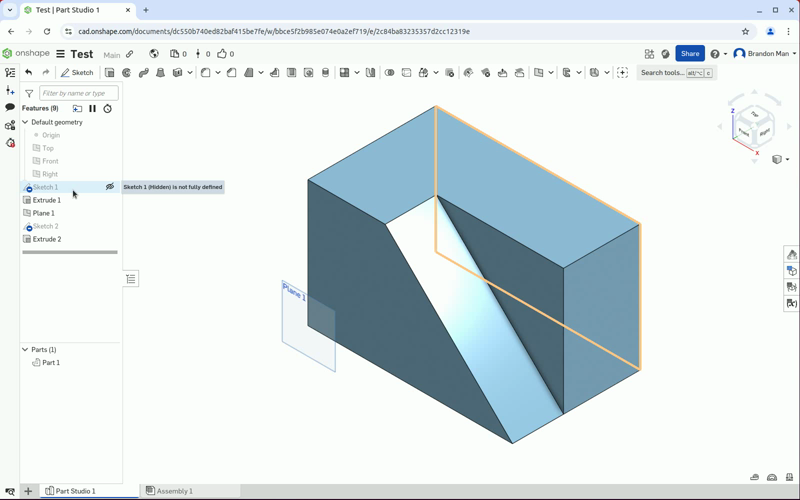
click(73, 189)